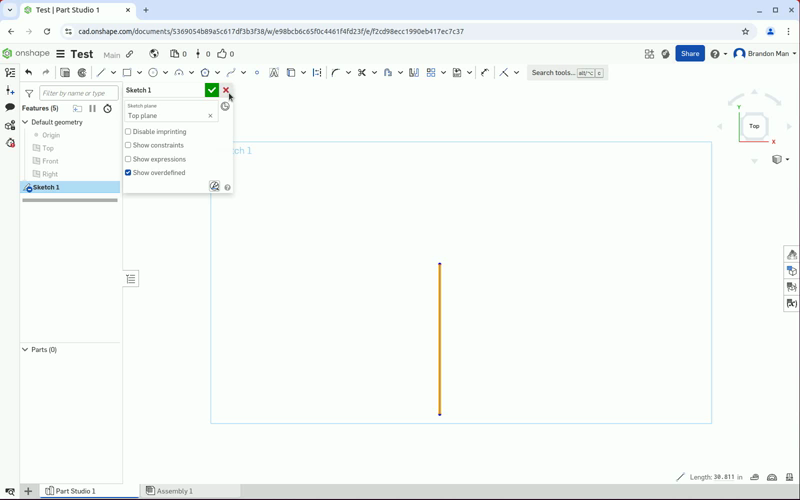
key(shift+h)
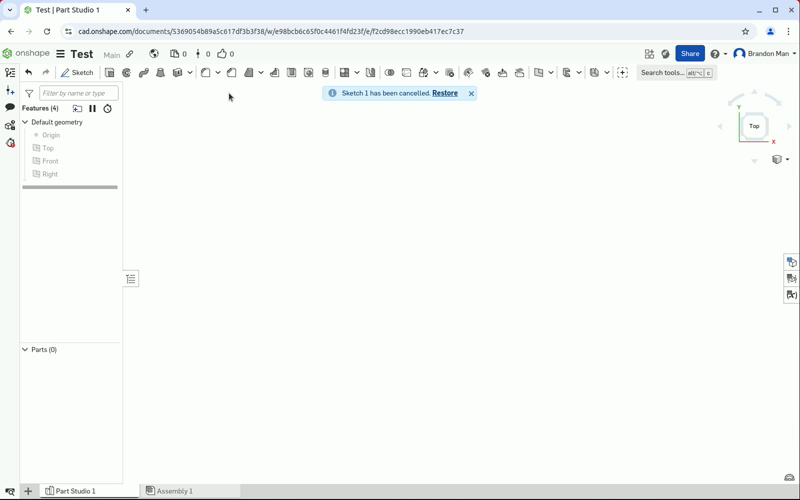
mouse_move(73, 352)
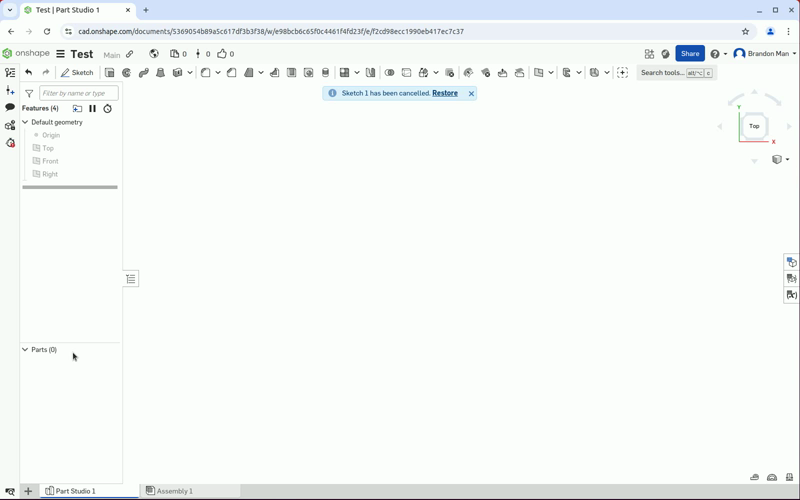
key(y)
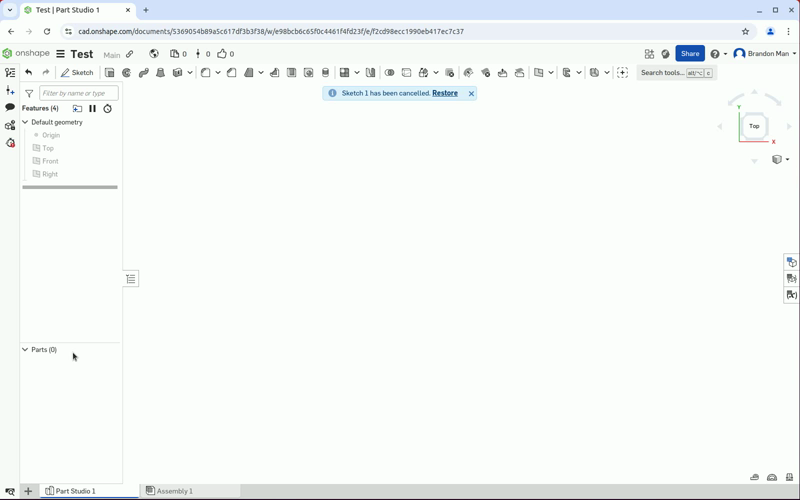
key(shift+p)
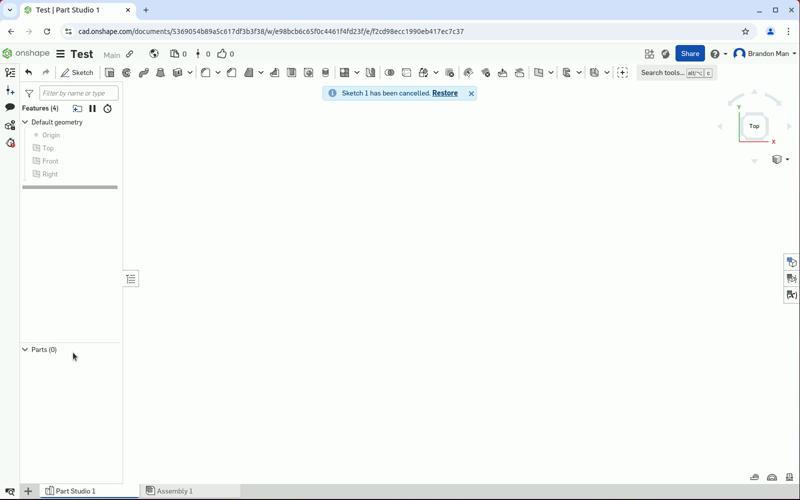
key(space)
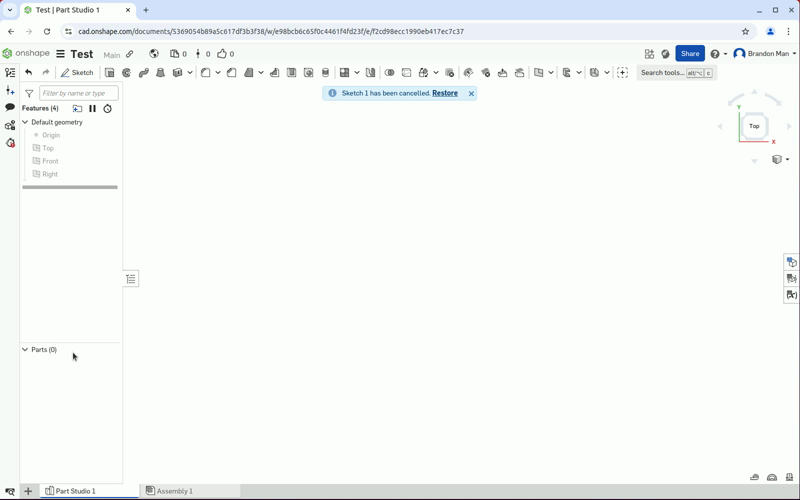
key_down(shift)
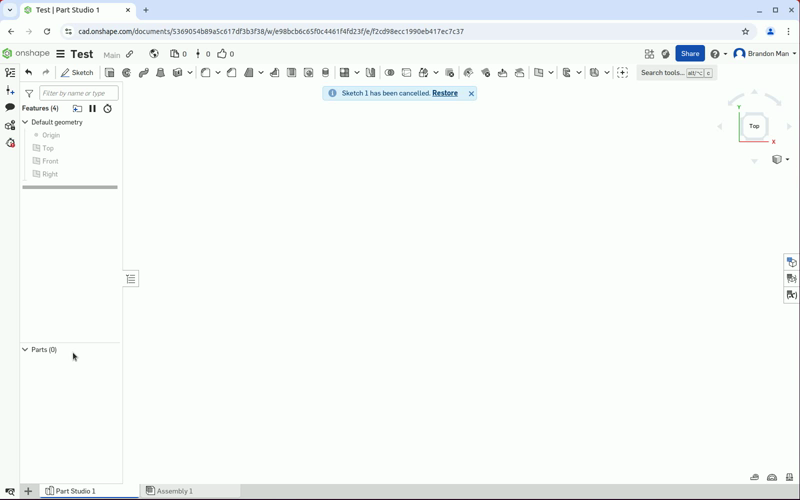
key(up)
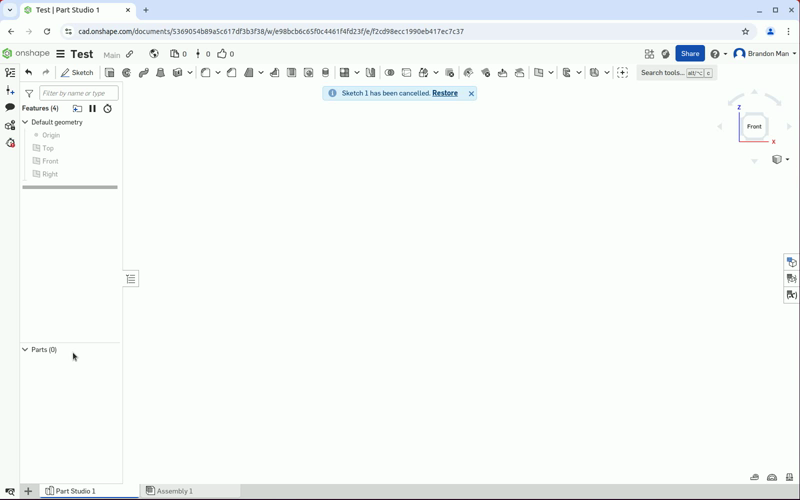
key_up(shift)
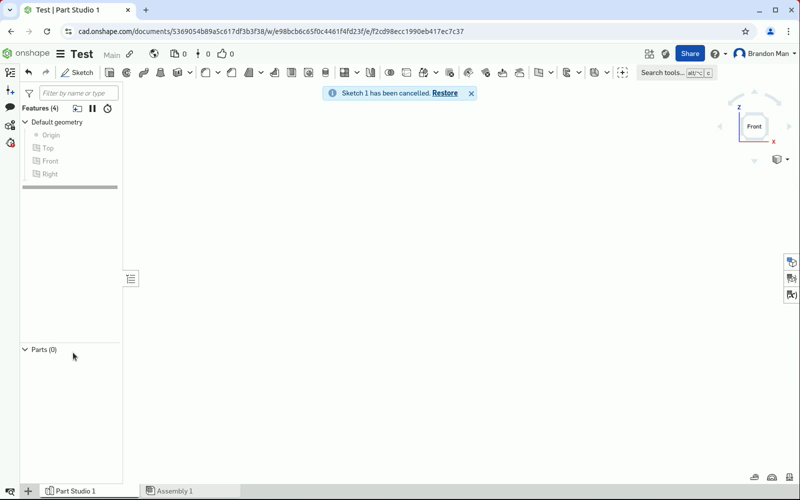
mouse_move(73, 352)
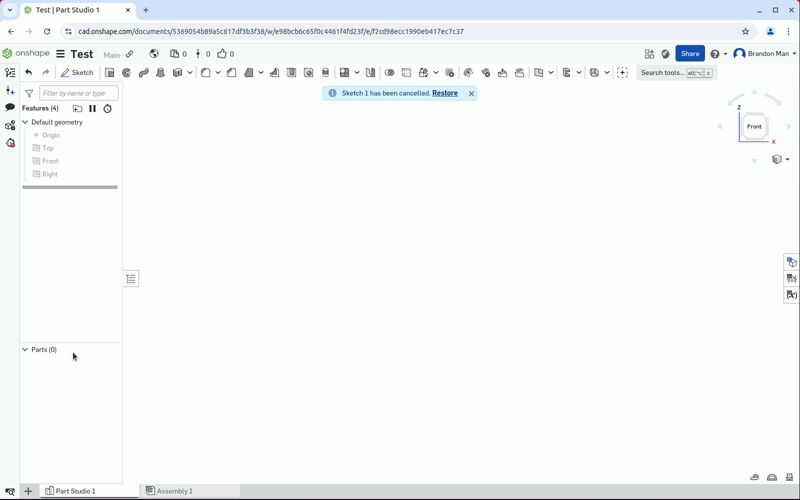
key(shift+y)
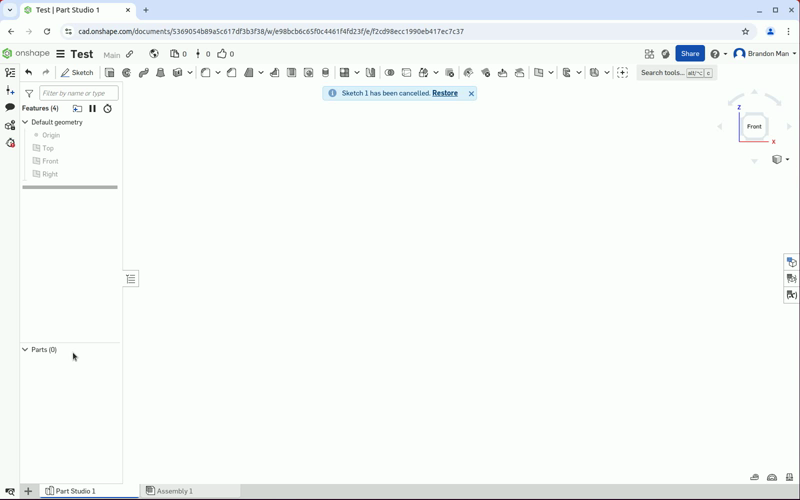
key(shift+s)
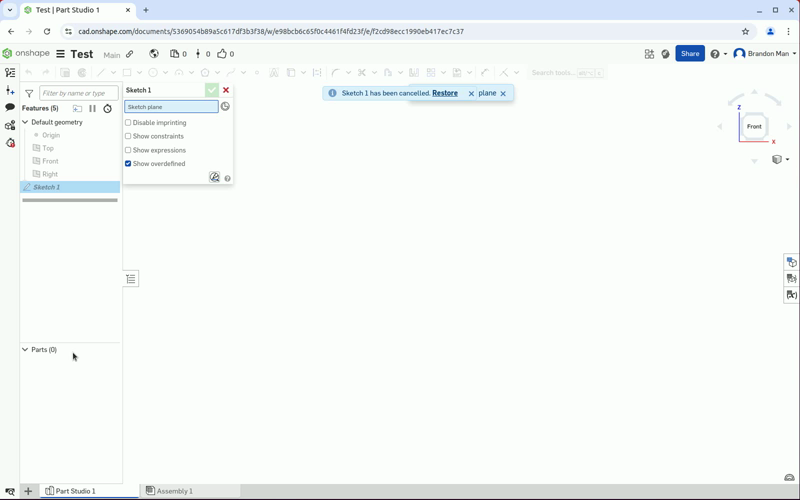
mouse_move(73, 163)
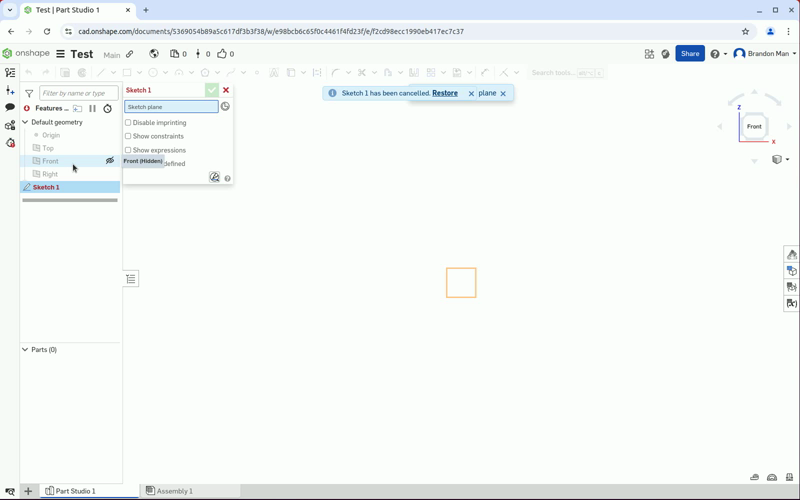
click(73, 163)
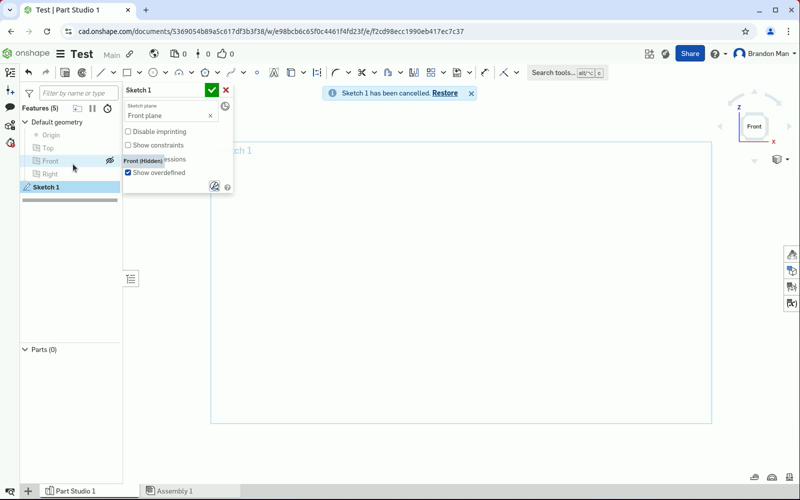
mouse_move(73, 352)
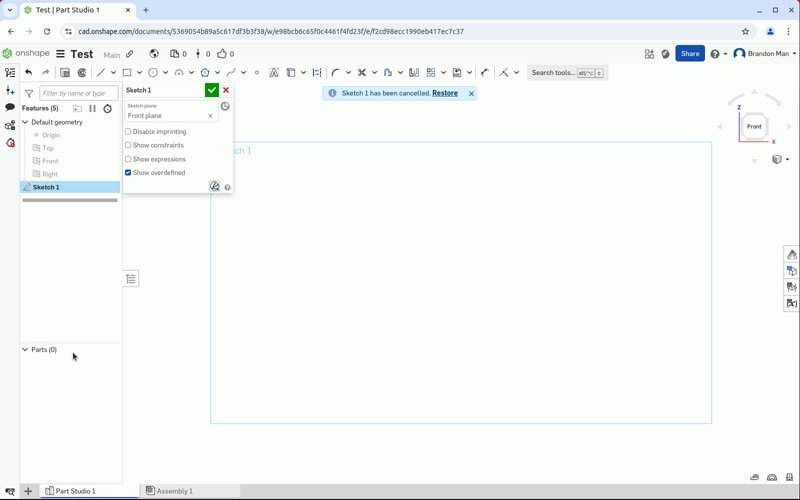
key(y)
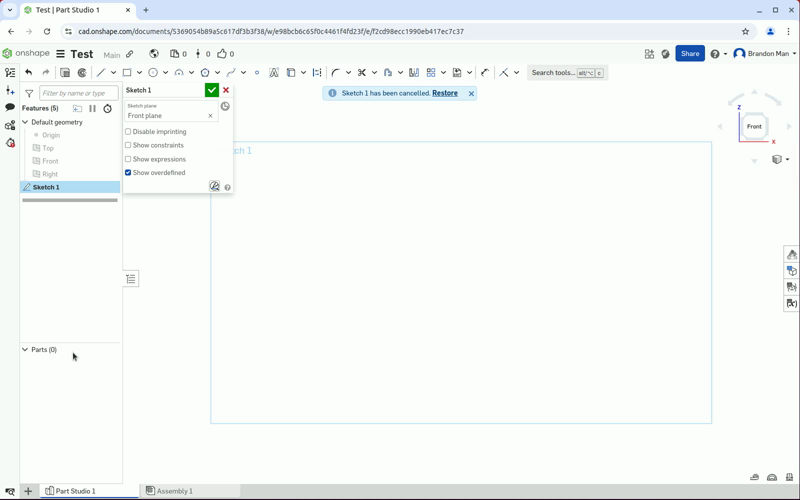
key(l)
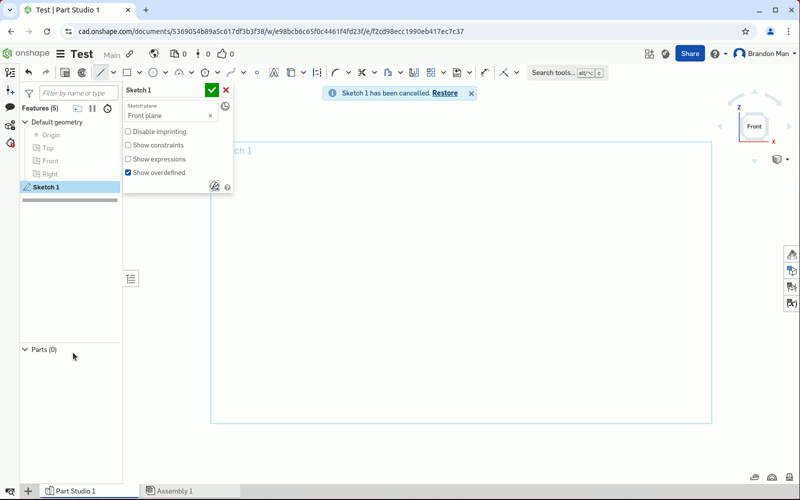
key_down(shift)
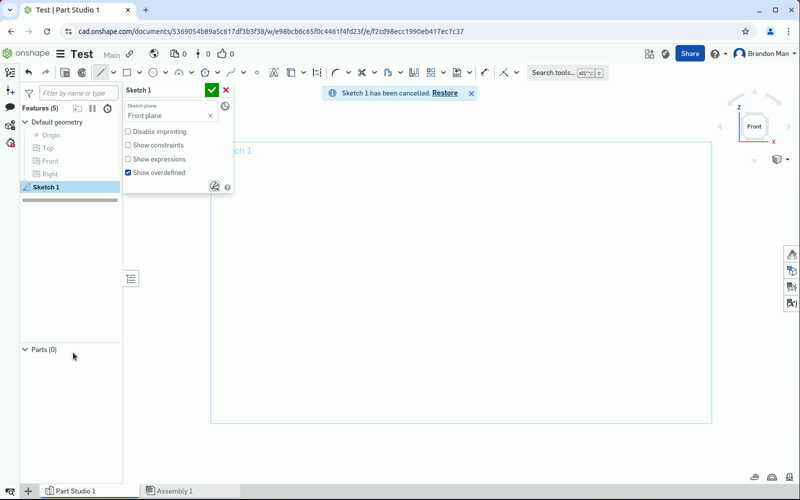
mouse_move(414, 282)
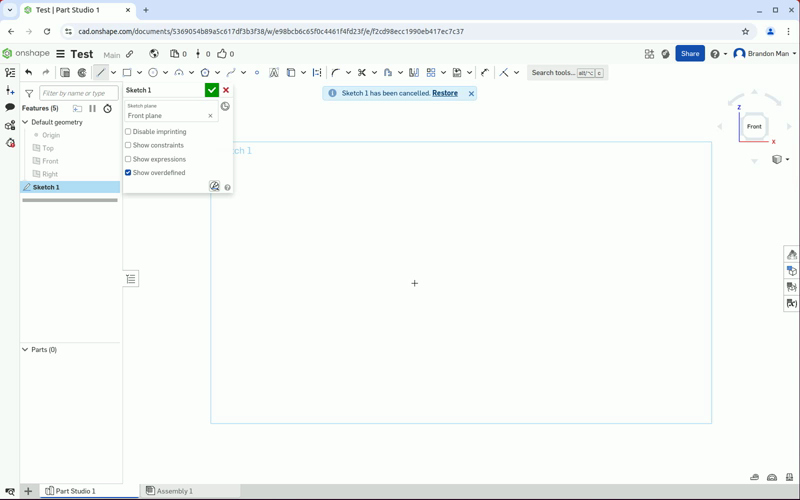
click(414, 282)
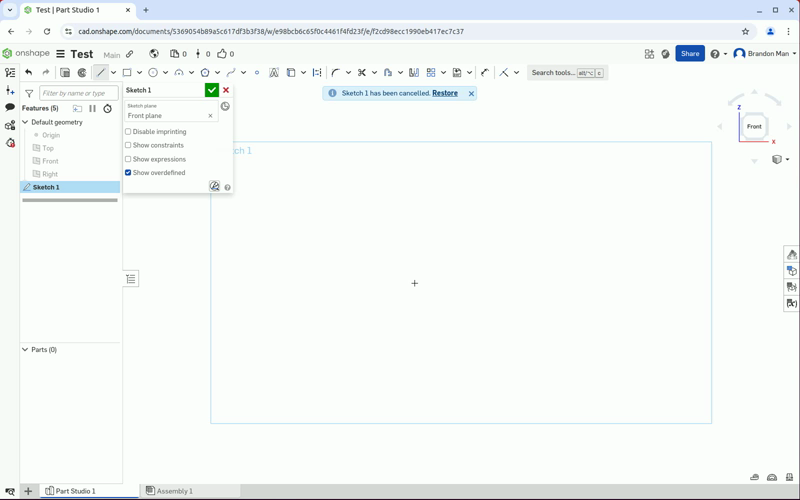
key_up(shift)
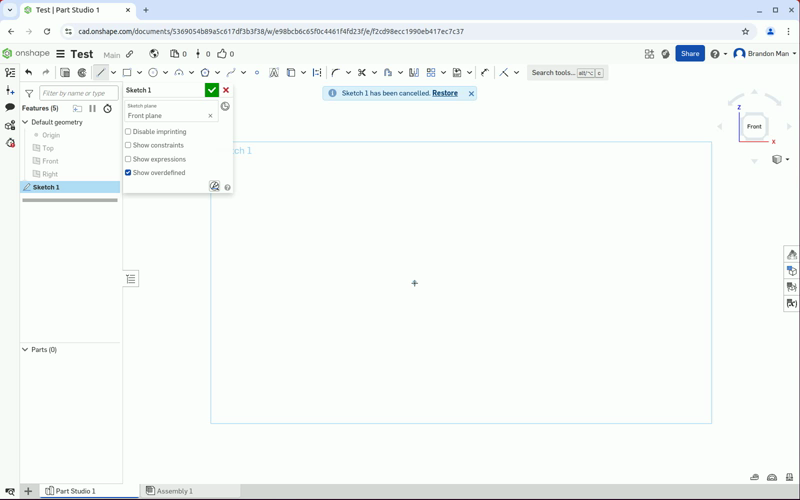
key_down(shift)
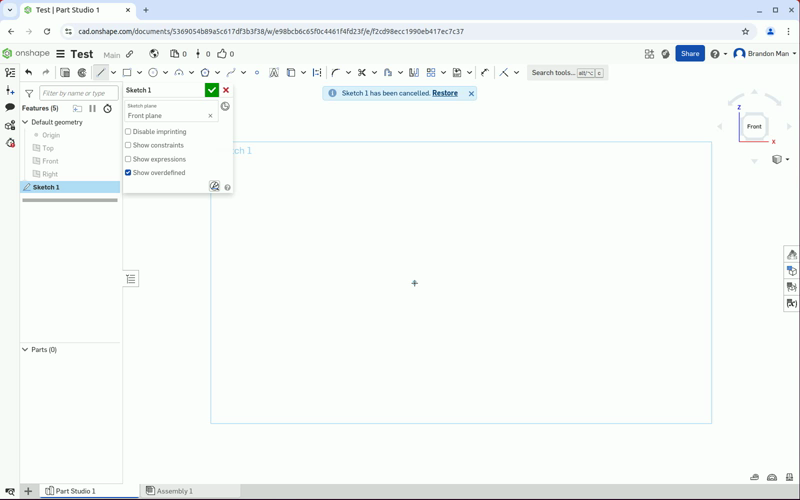
mouse_move(568, 282)
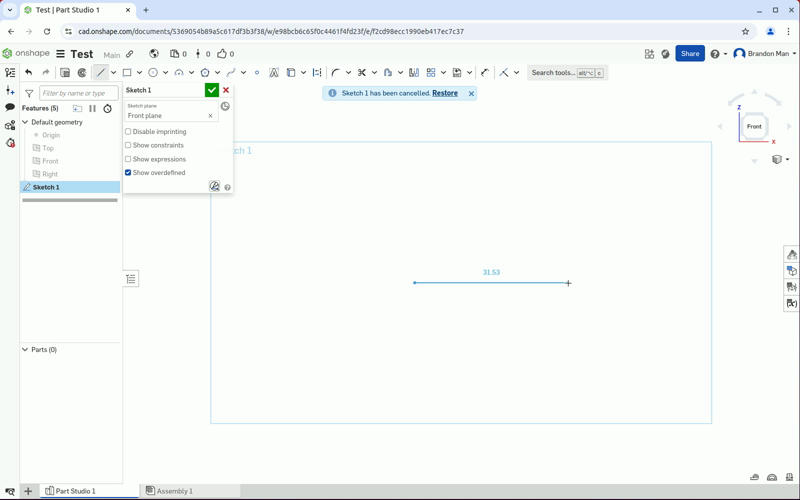
click(568, 282)
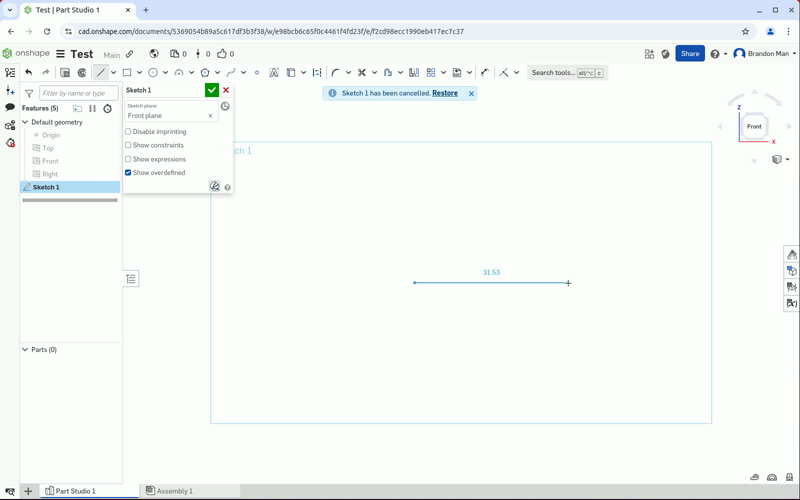
key_up(shift)
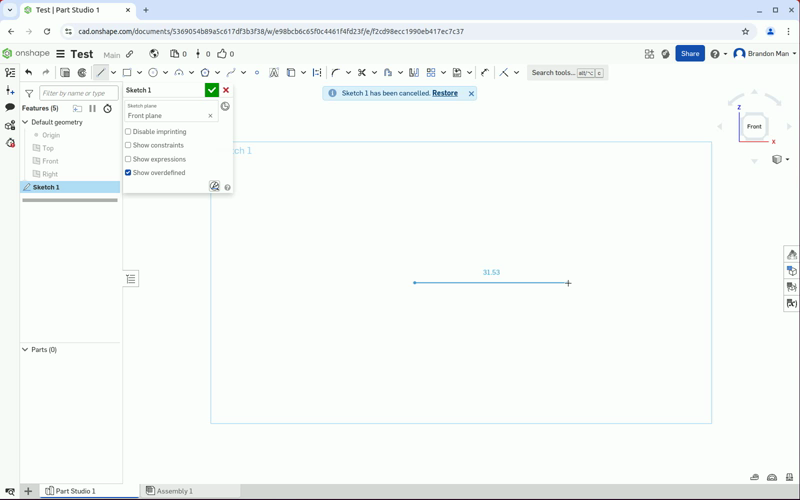
key_down(shift)
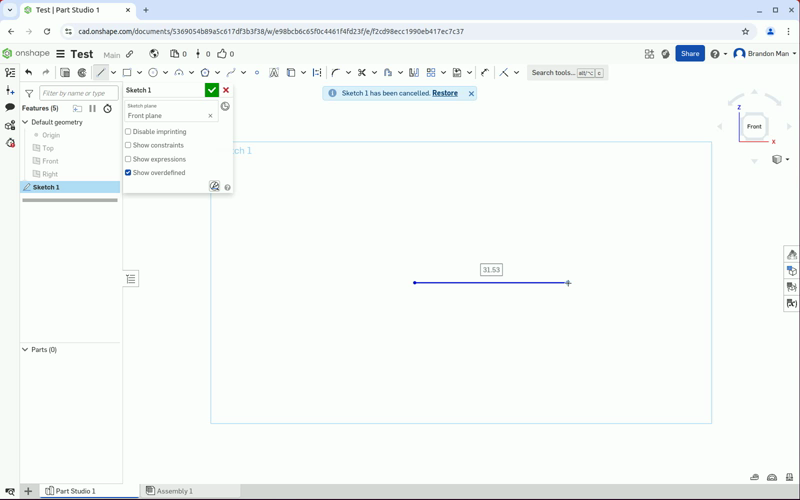
mouse_move(414, 242)
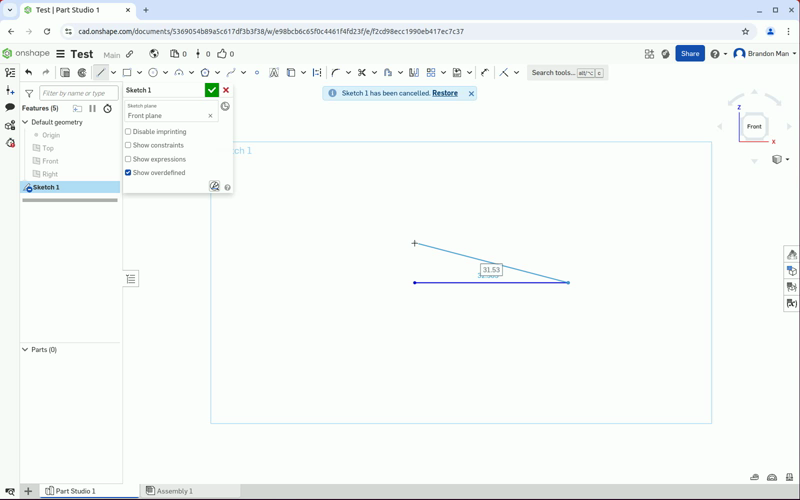
click(414, 242)
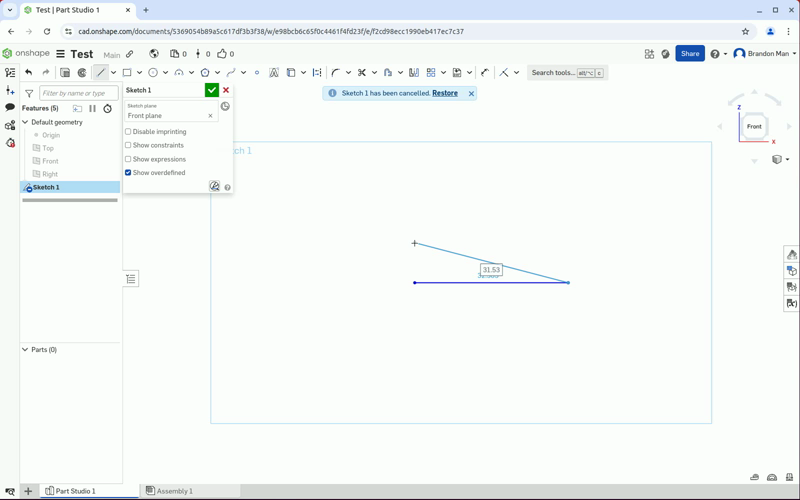
key_up(shift)
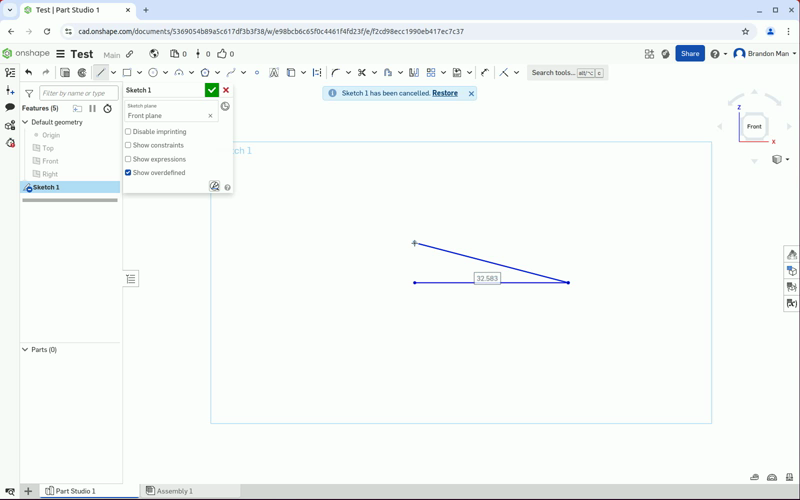
mouse_move(444, 242)
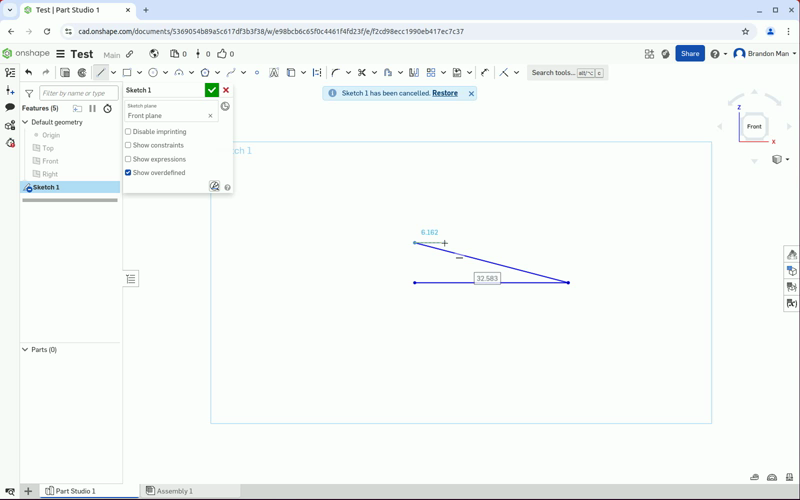
key_down(shift)
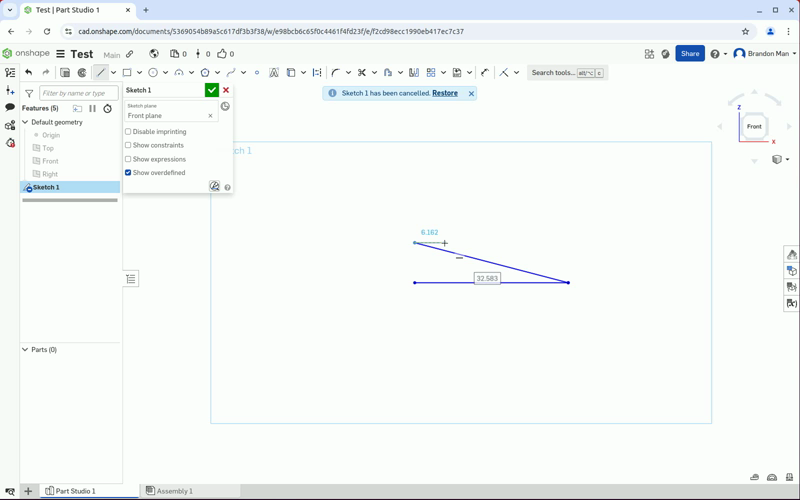
mouse_move(414, 282)
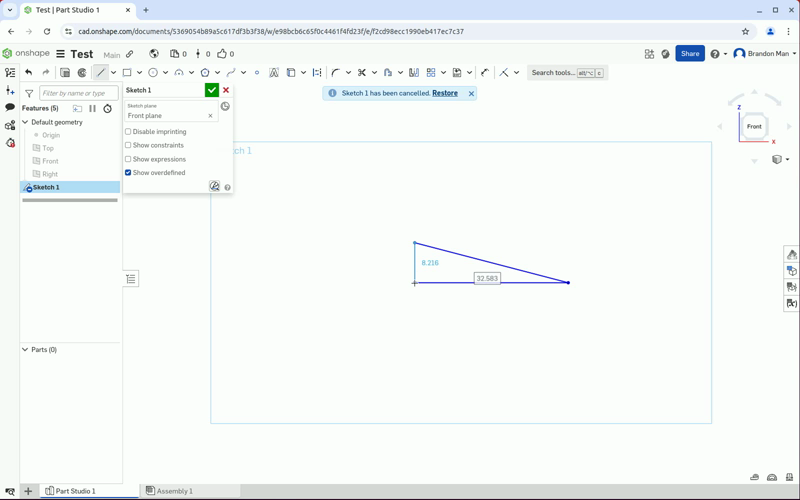
key_up(shift)
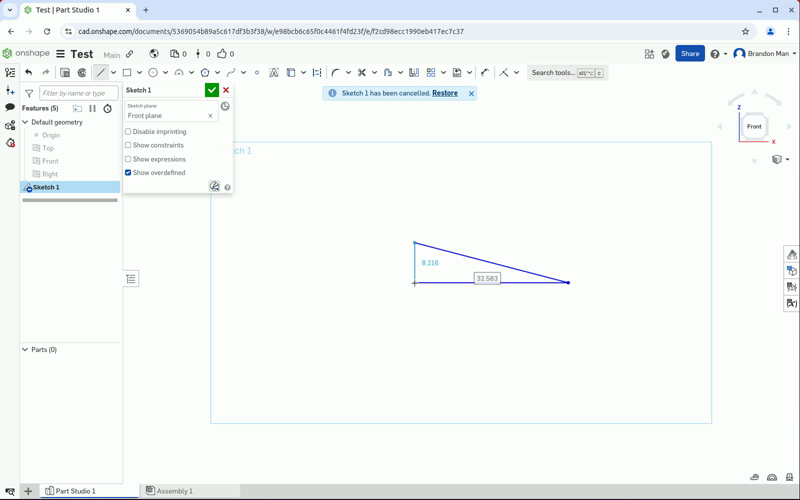
click(414, 282)
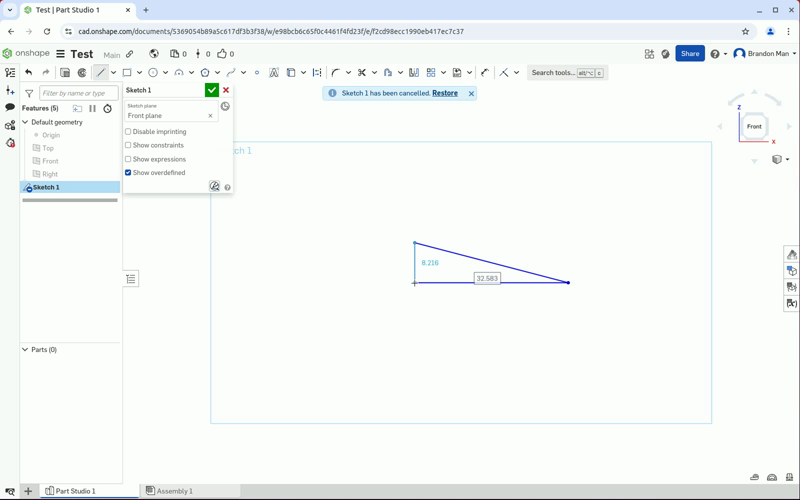
key(esc)
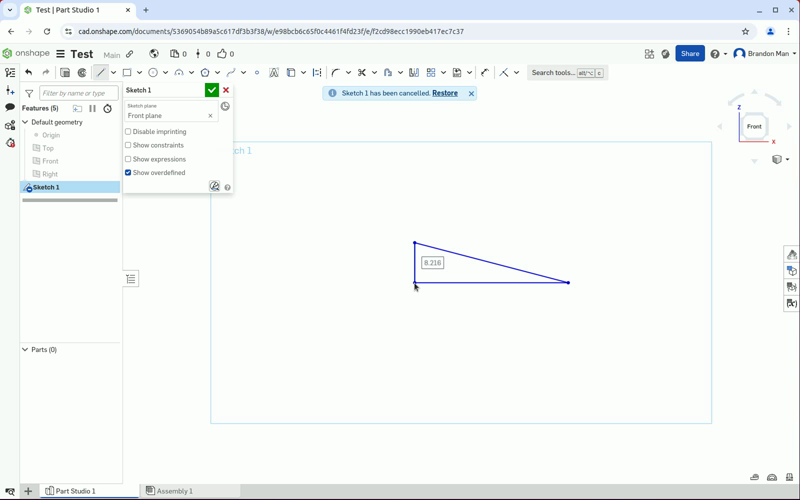
mouse_move(459, 272)
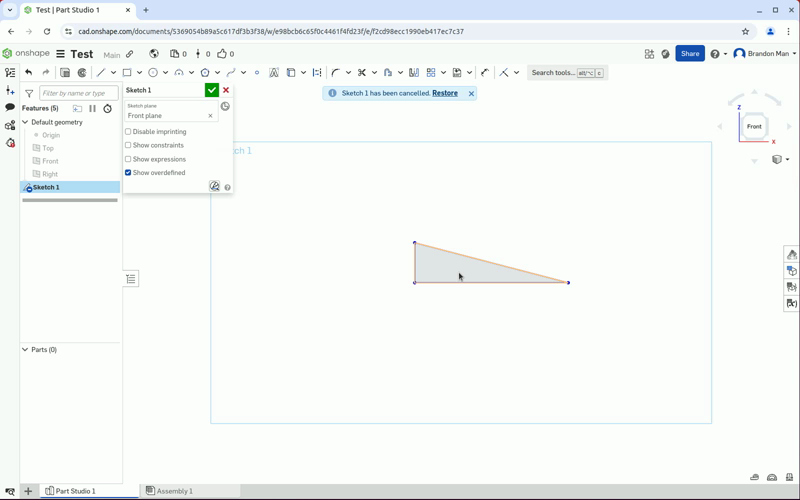
click(459, 272)
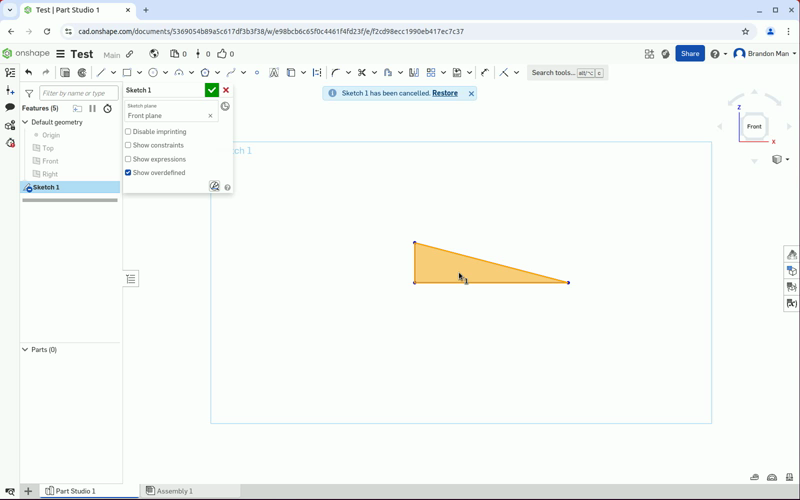
mouse_move(73, 352)
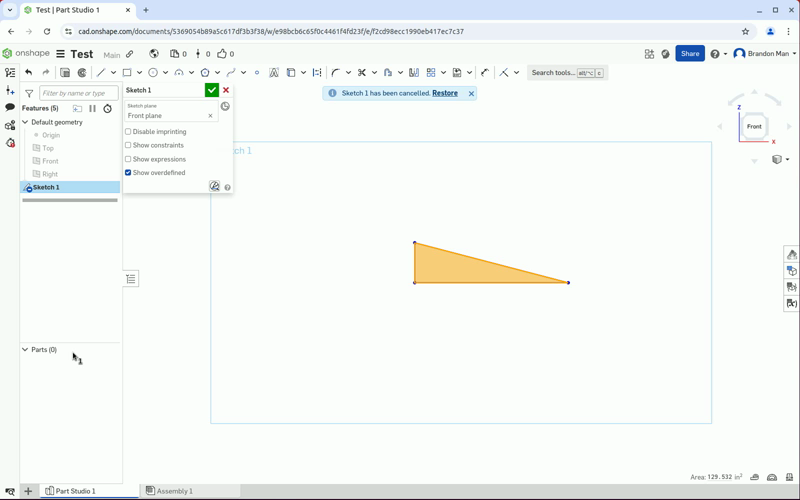
key(shift+y)
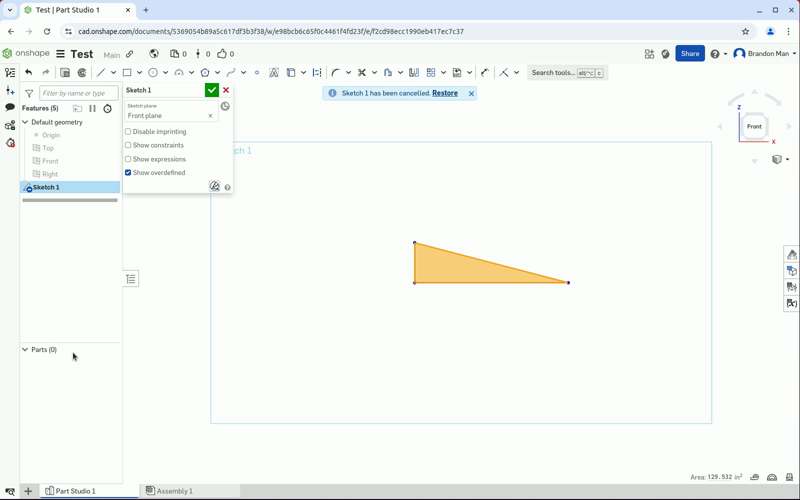
key(shift+e)
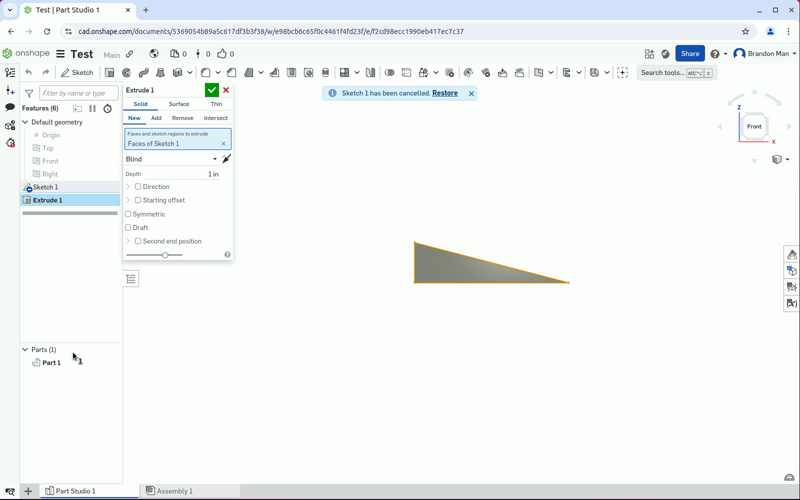
mouse_move(143, 106)
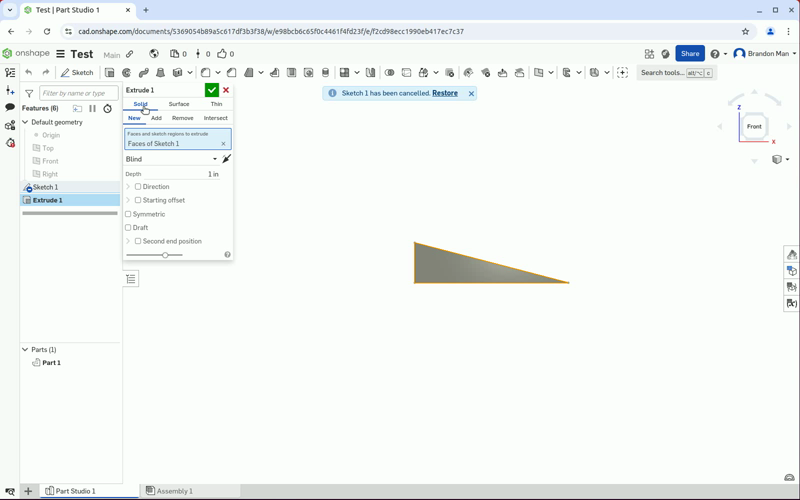
click(143, 106)
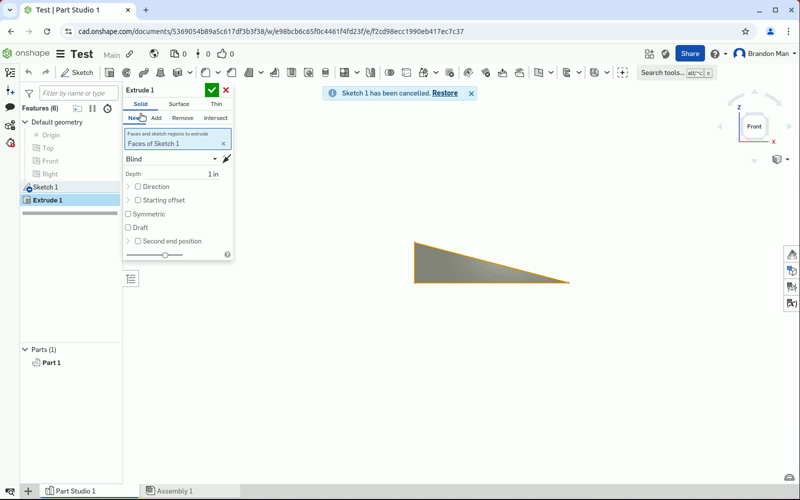
mouse_move(137, 120)
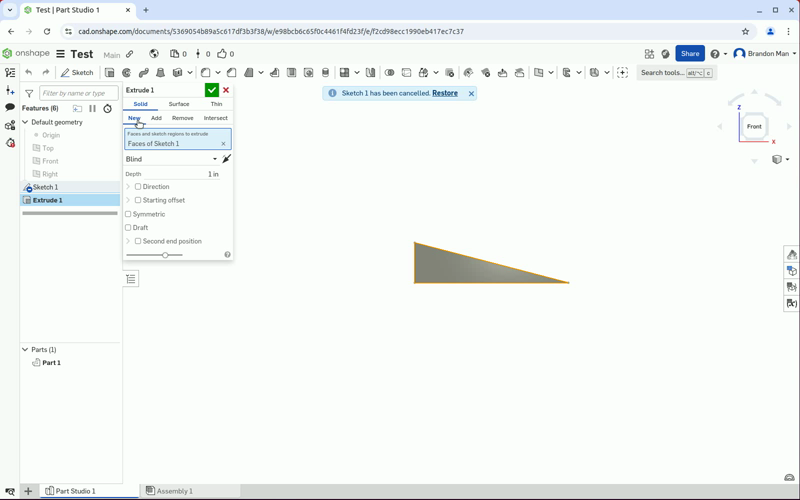
click(137, 120)
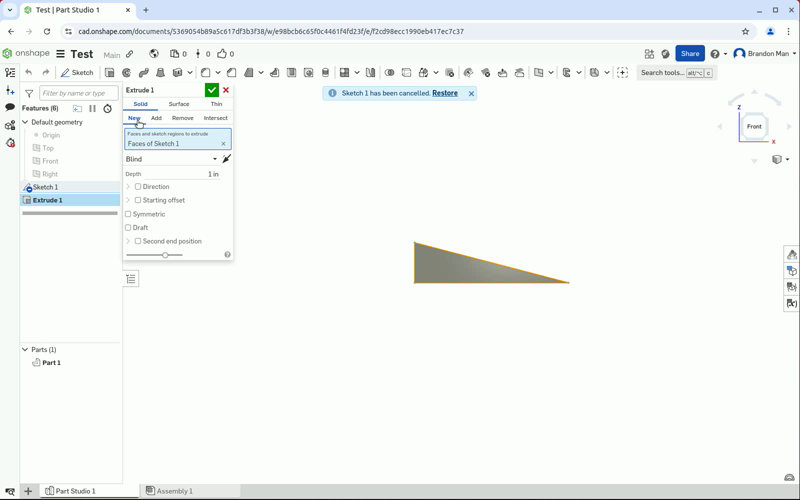
key(tab, 4)
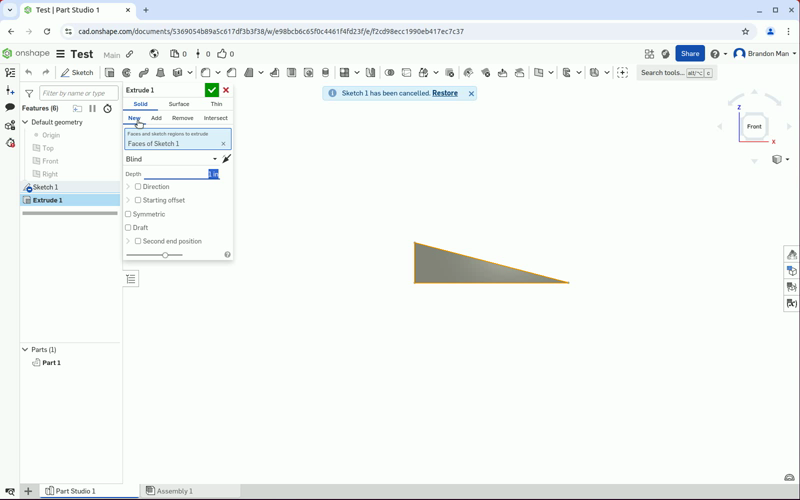
text(23.108)
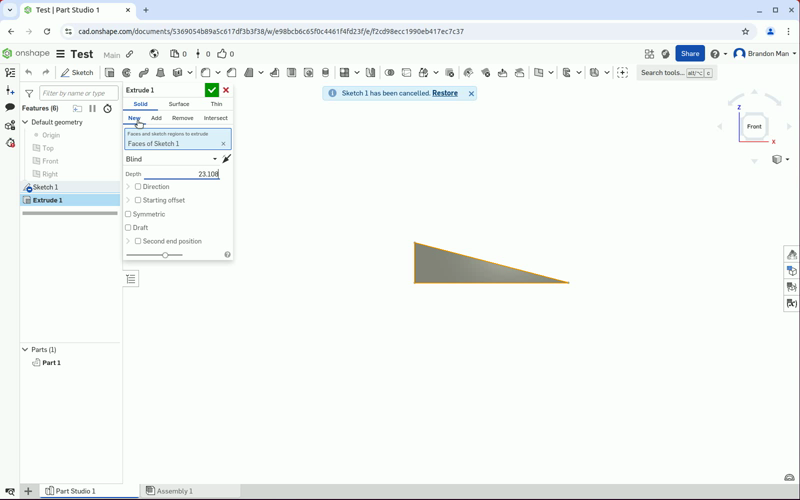
key(enter)
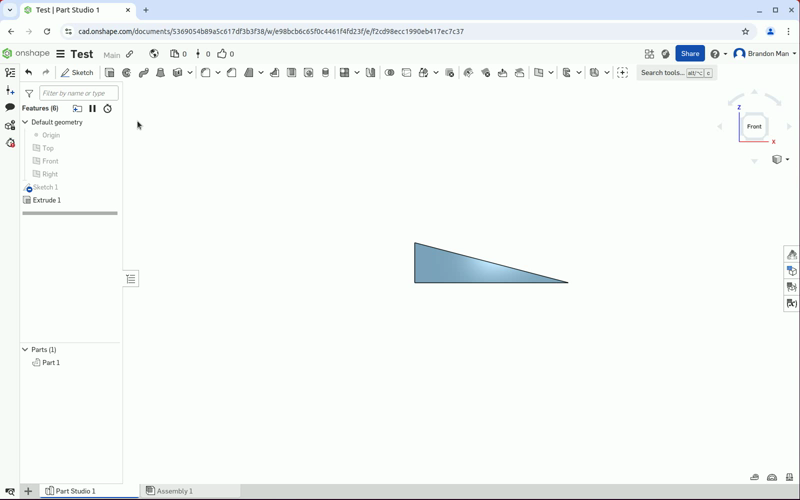
key(shift+h)
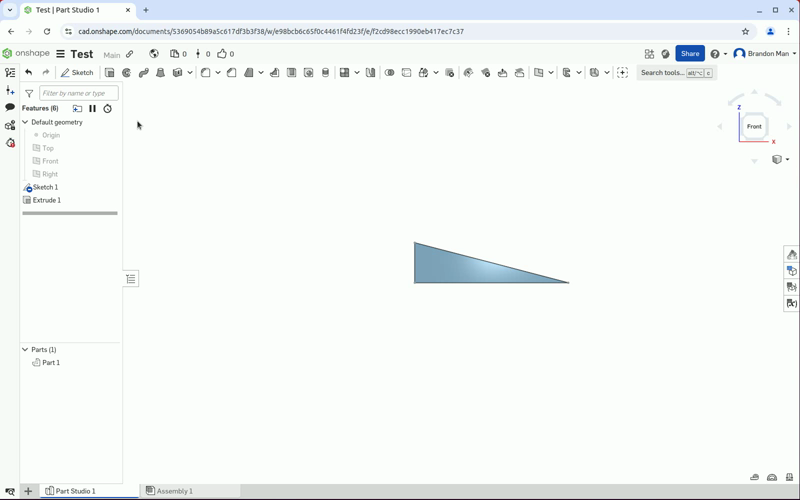
key(shift+h)
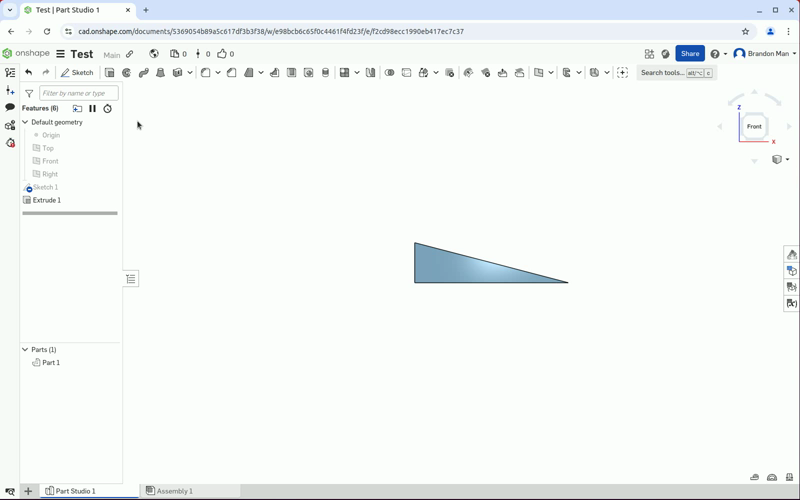
mouse_move(73, 189)
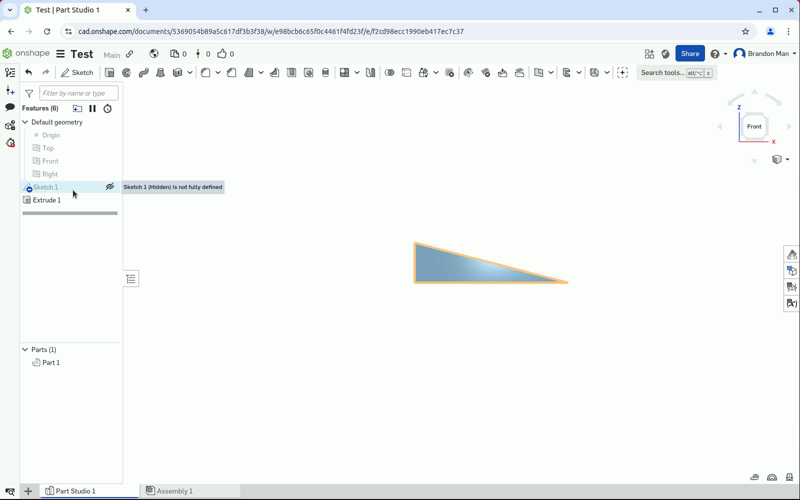
click(73, 189)
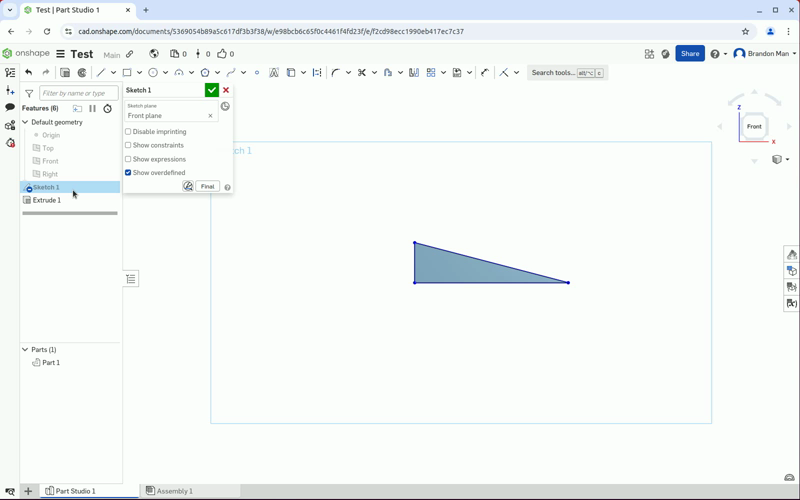
mouse_move(229, 92)
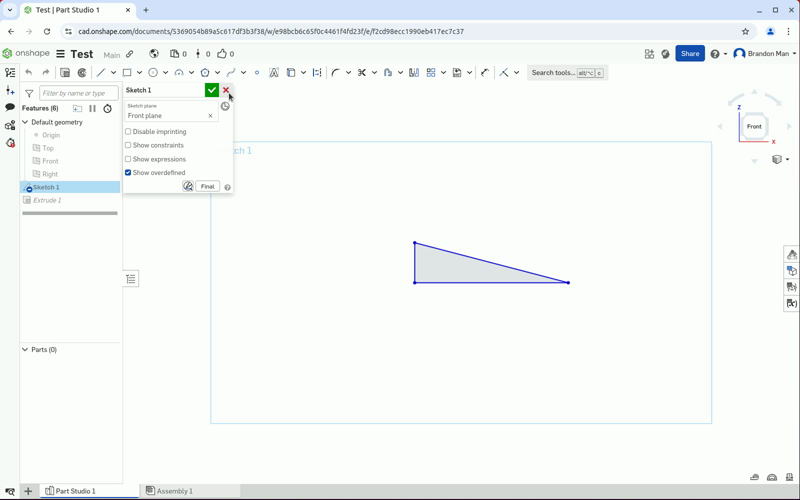
click(229, 92)
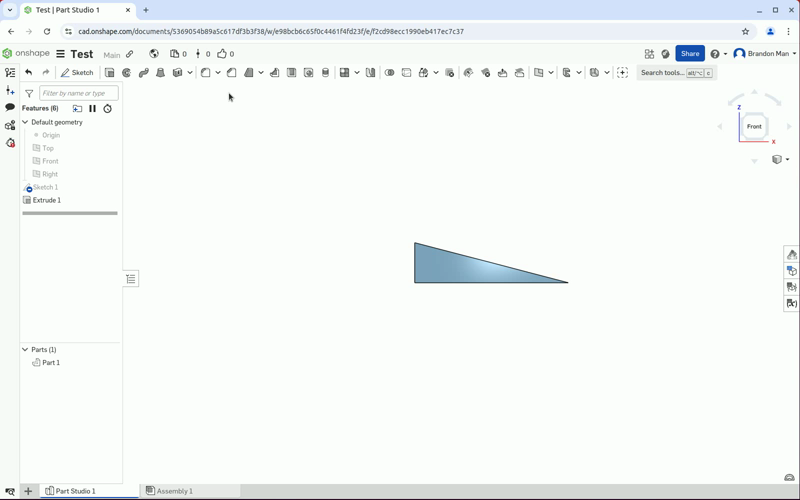
mouse_move(73, 352)
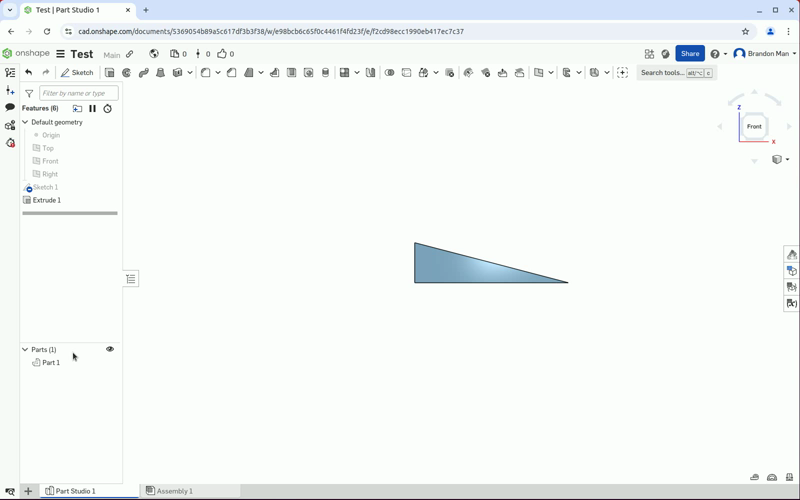
key(y)
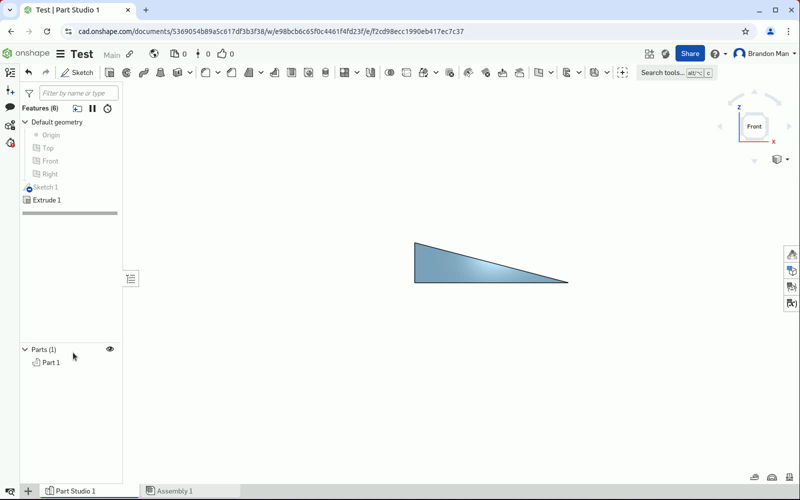
key(shift+p)
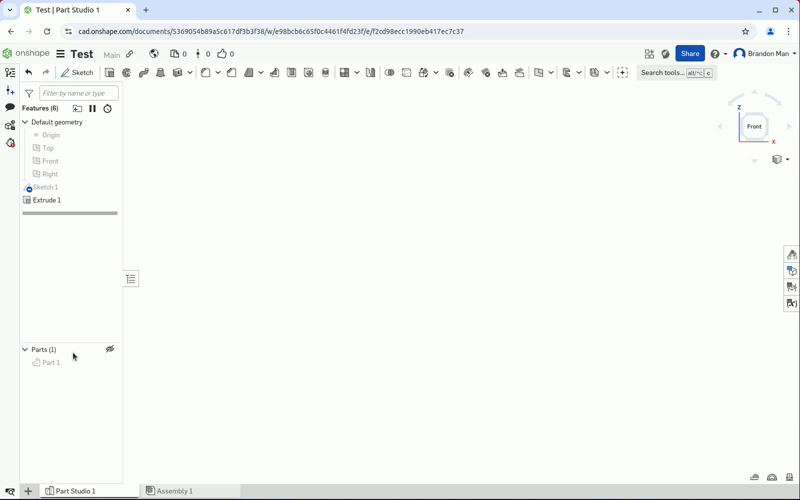
key(space)
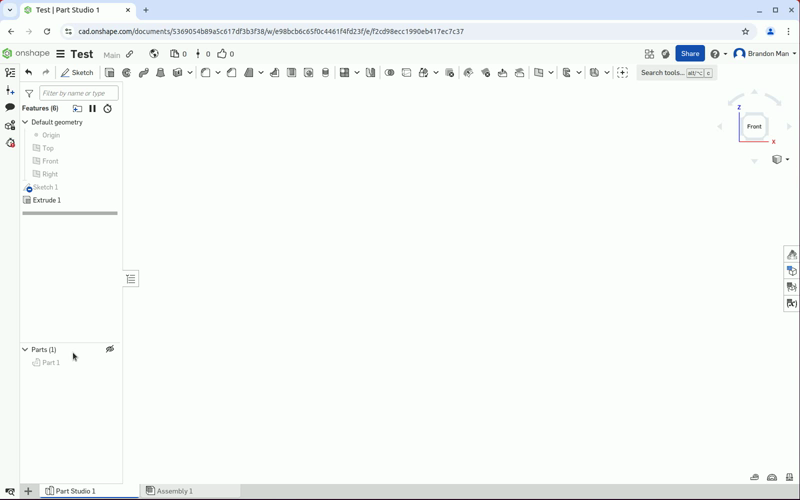
key_down(shift)
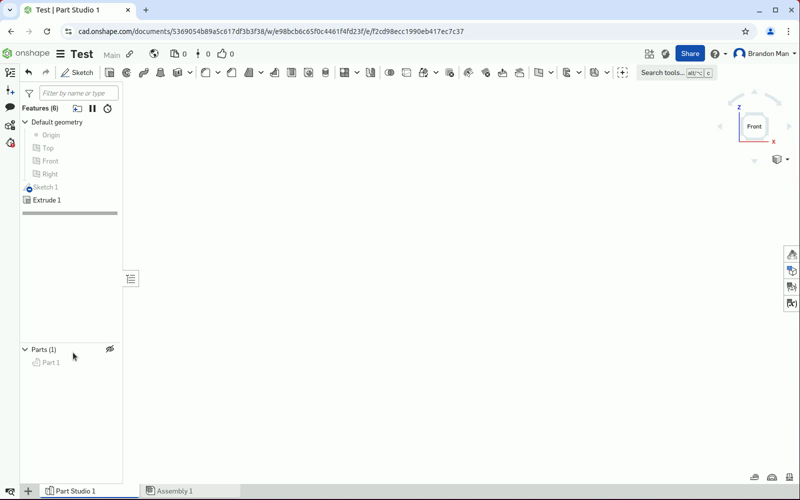
key(down)
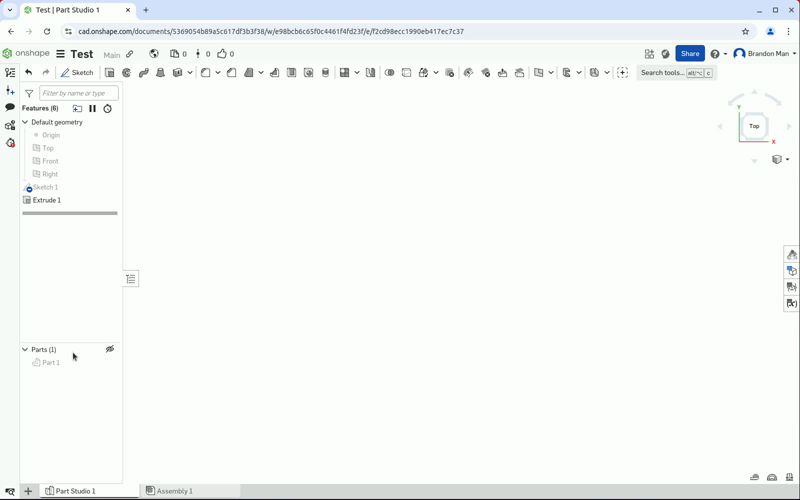
key_up(shift)
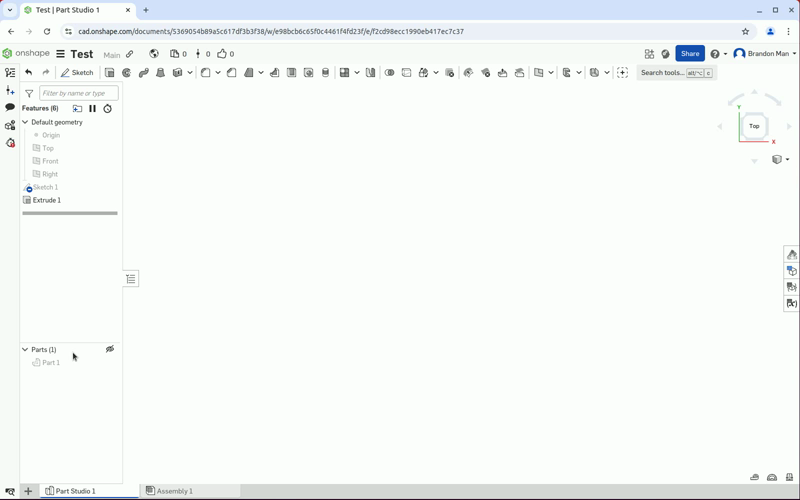
mouse_move(73, 352)
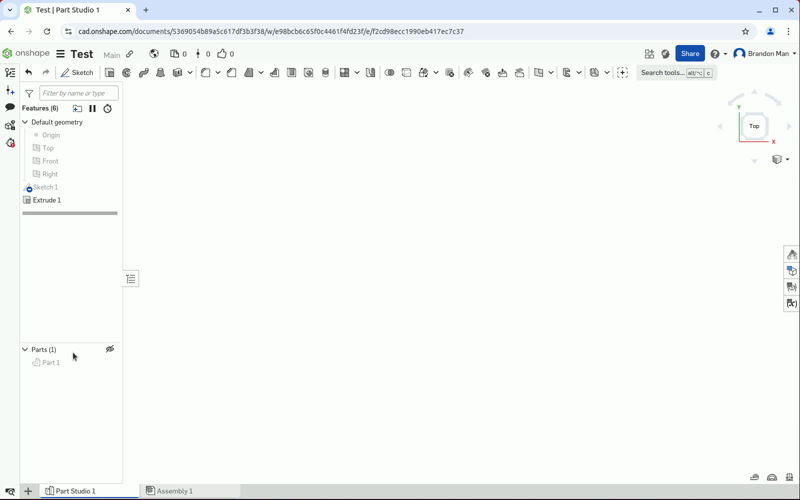
key(shift+y)
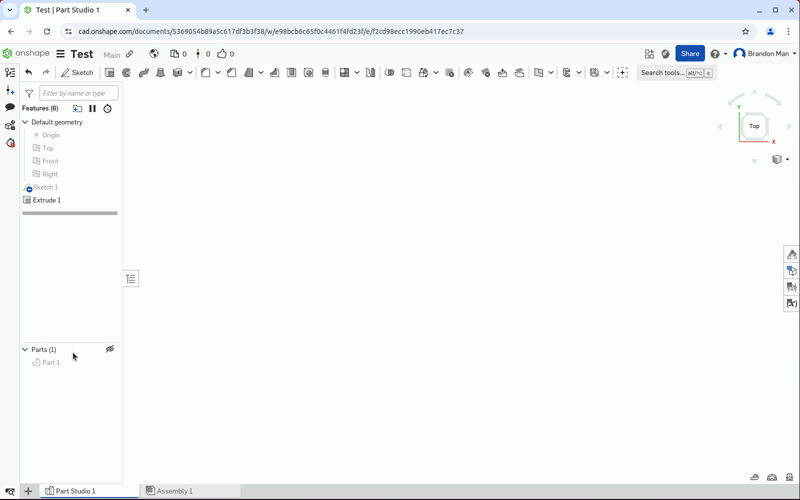
key(shift+s)
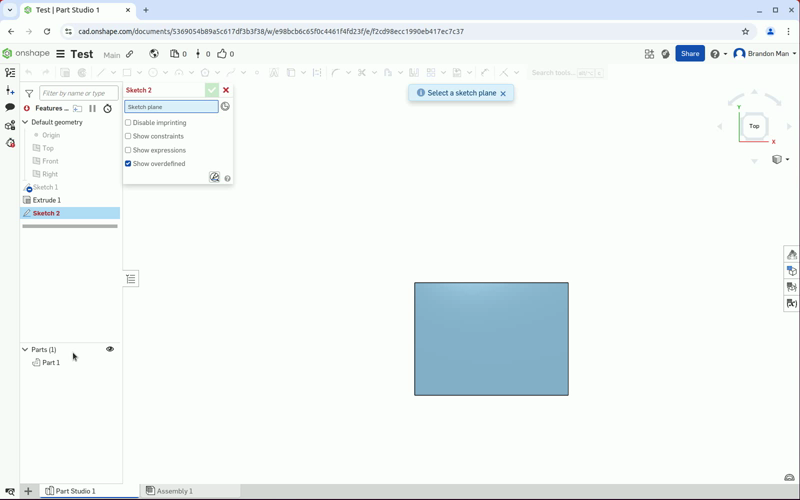
mouse_move(73, 150)
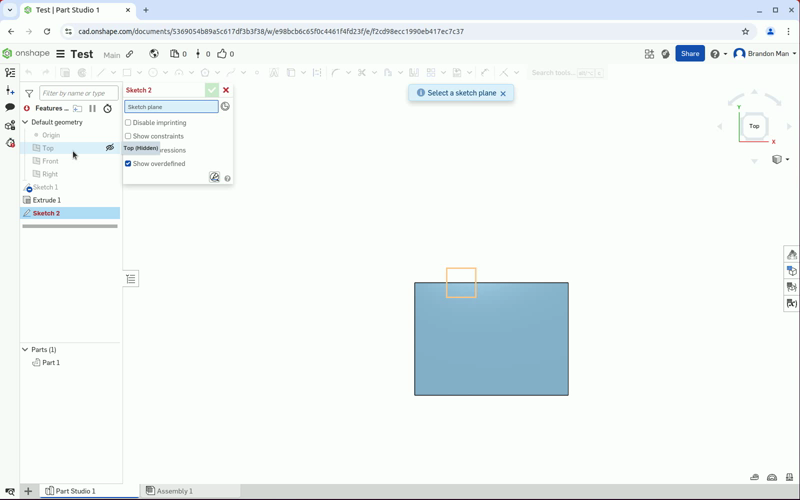
click(73, 150)
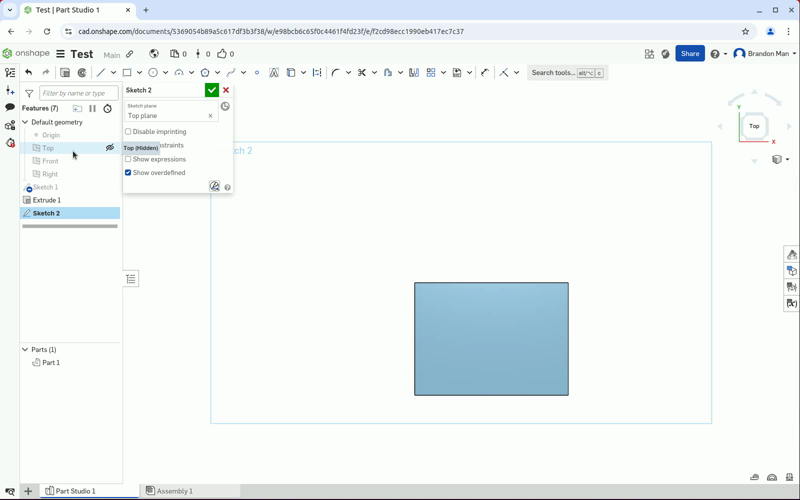
mouse_move(73, 352)
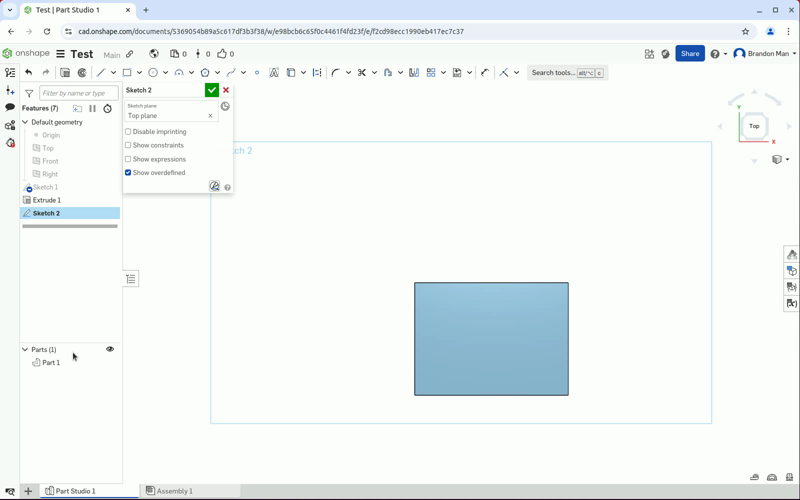
key(y)
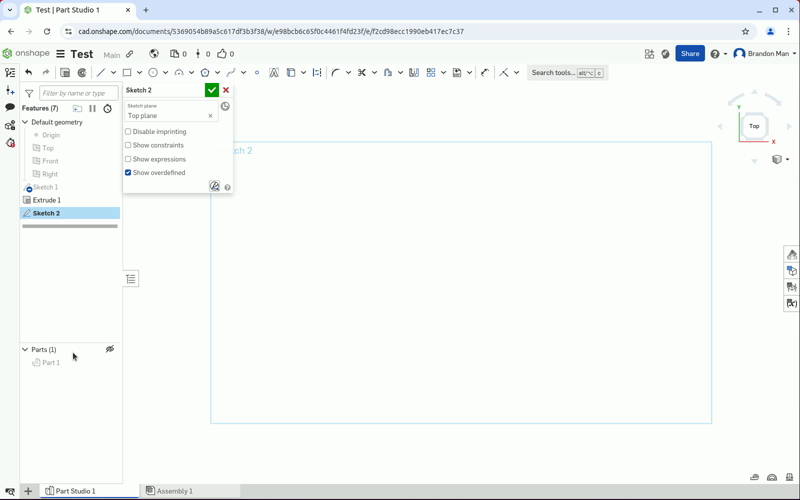
key(l)
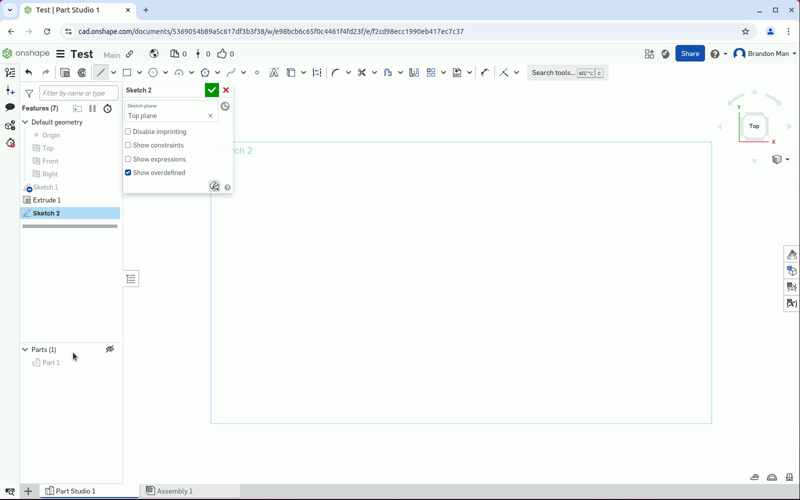
key_down(shift)
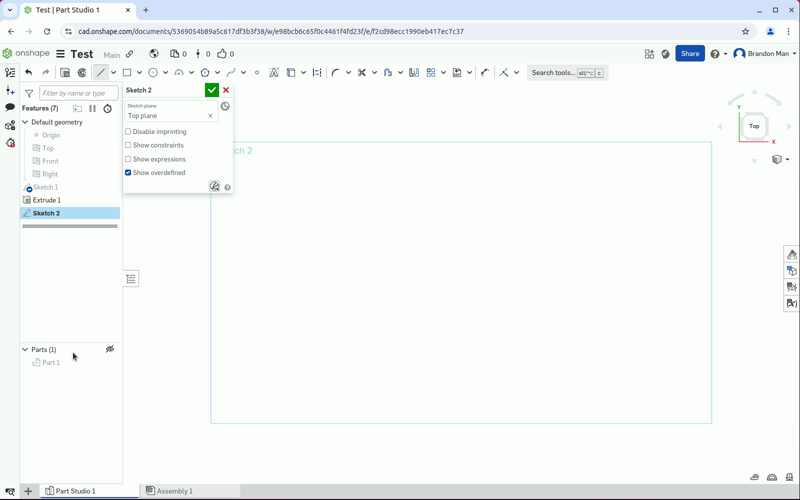
mouse_move(414, 395)
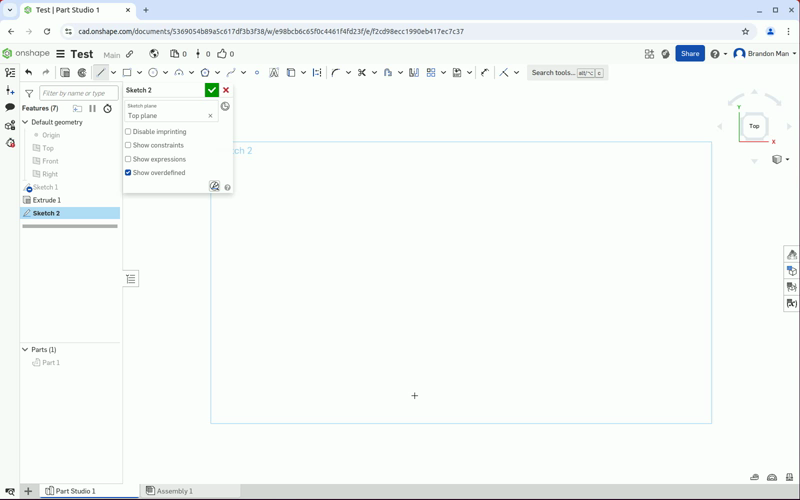
click(414, 395)
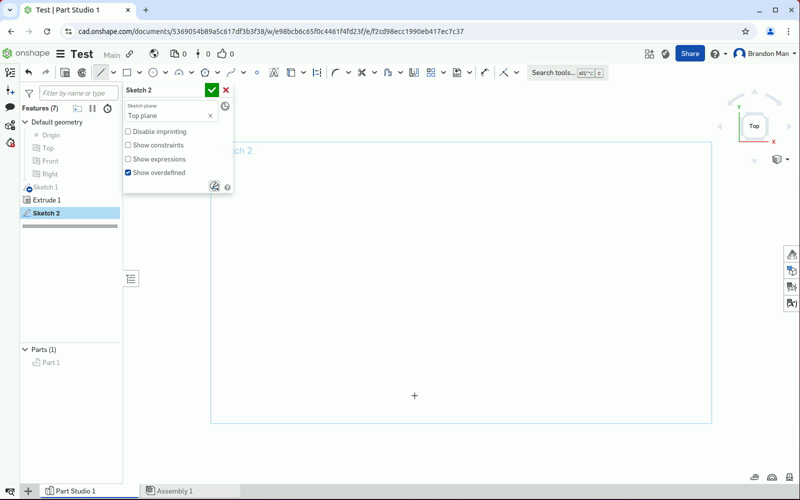
key_up(shift)
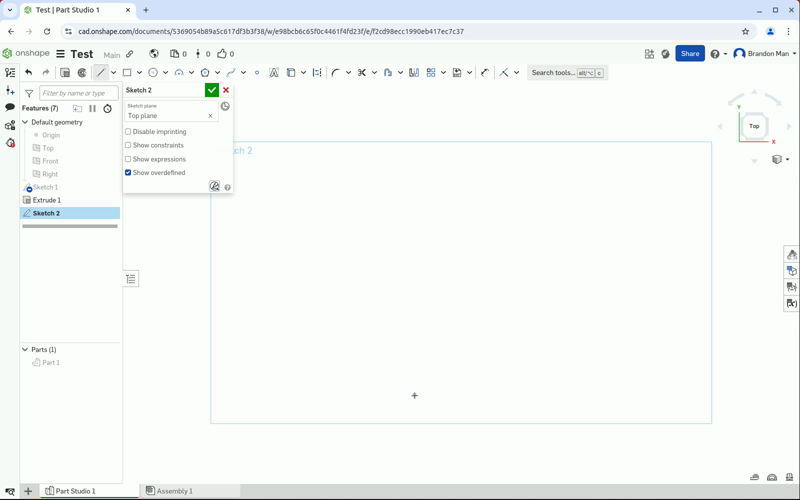
key_down(shift)
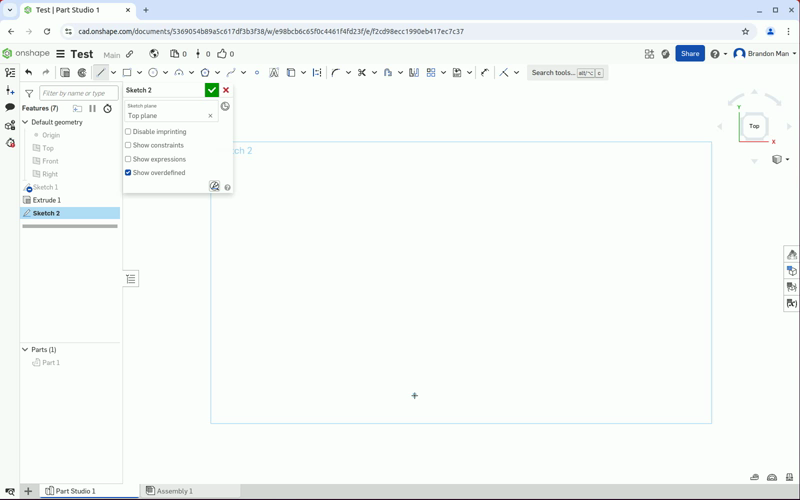
mouse_move(471, 338)
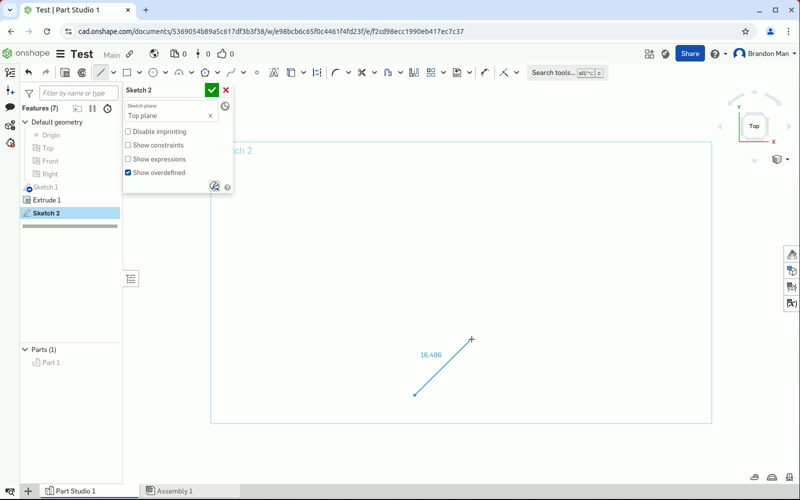
click(471, 338)
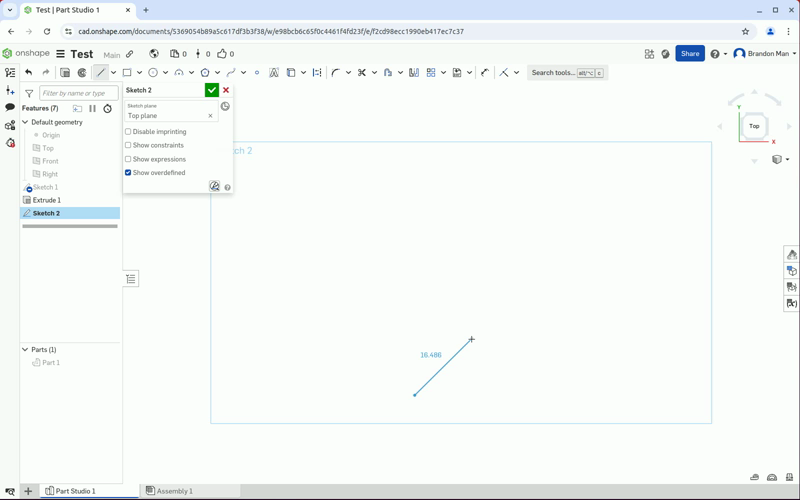
key_up(shift)
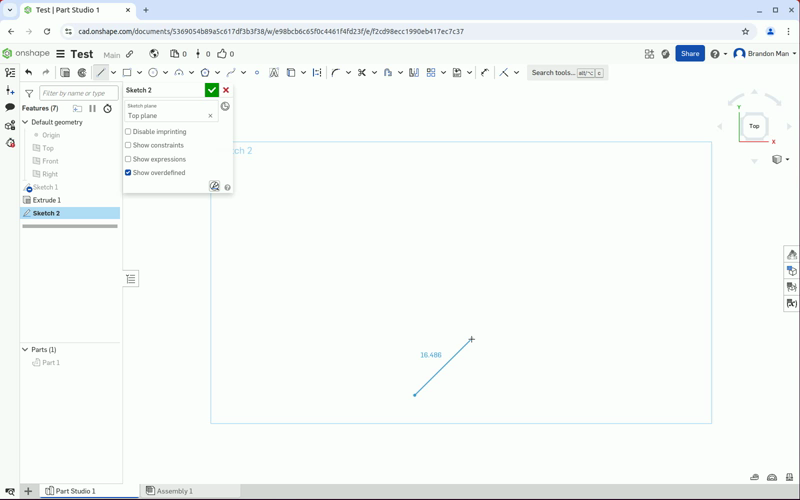
key_down(shift)
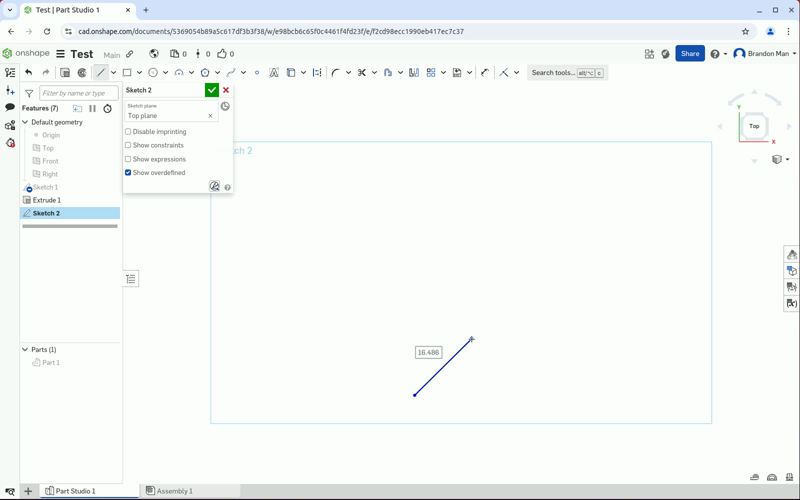
mouse_move(414, 282)
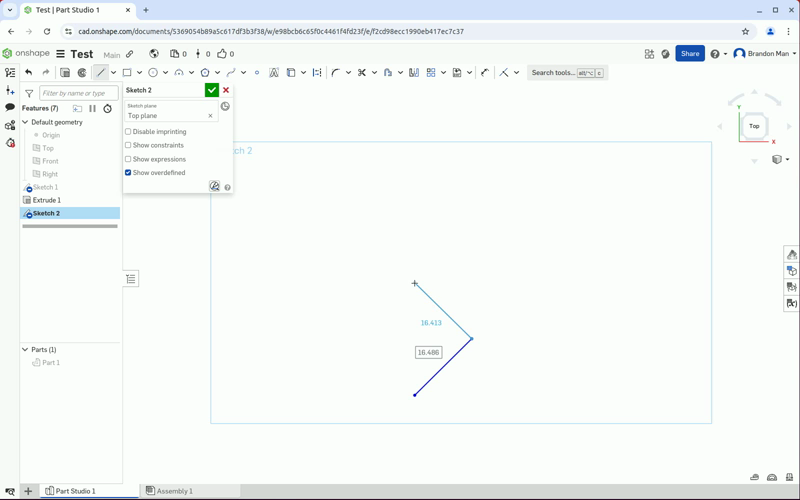
click(414, 282)
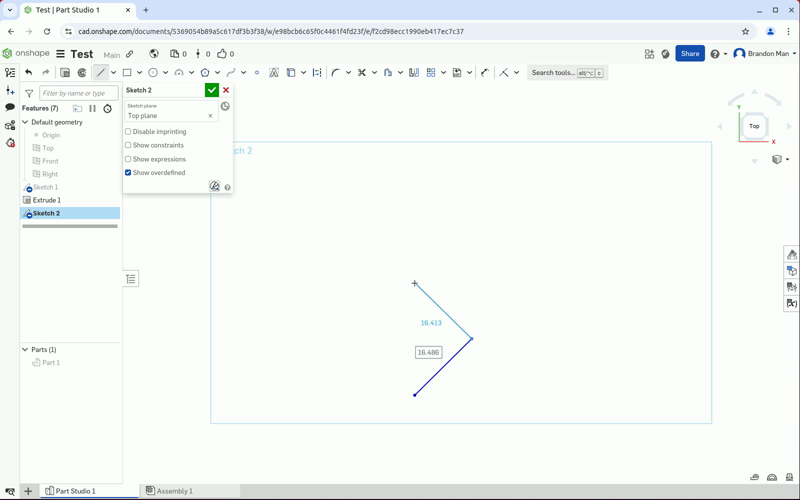
key_up(shift)
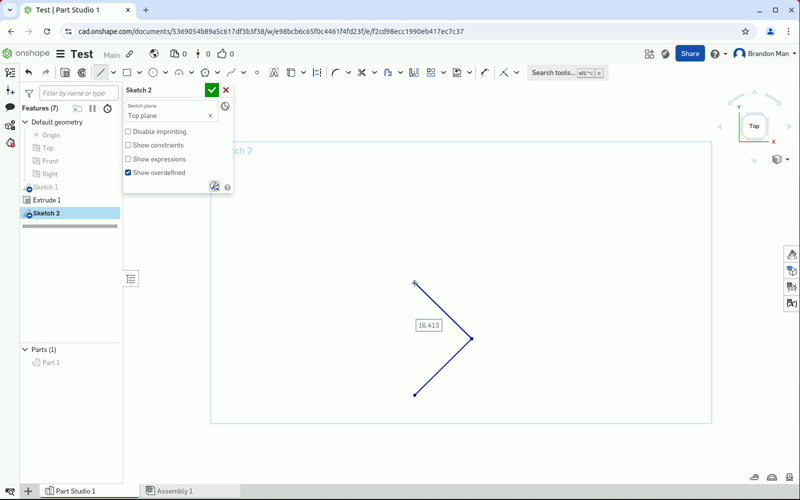
key_down(shift)
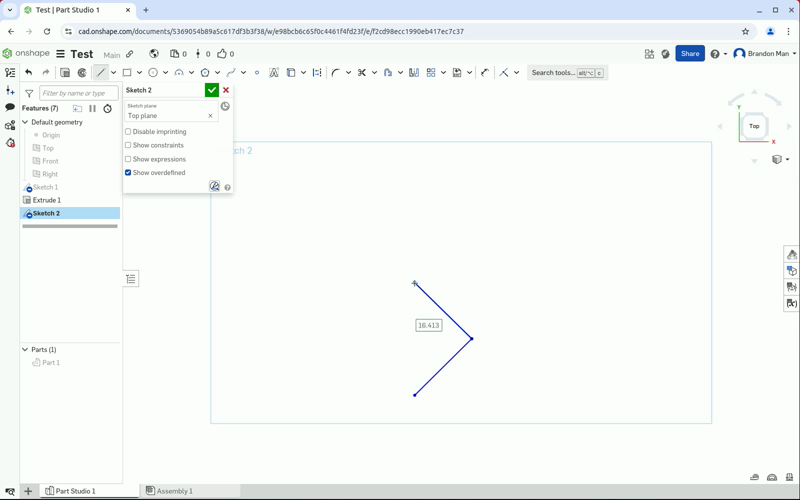
mouse_move(414, 395)
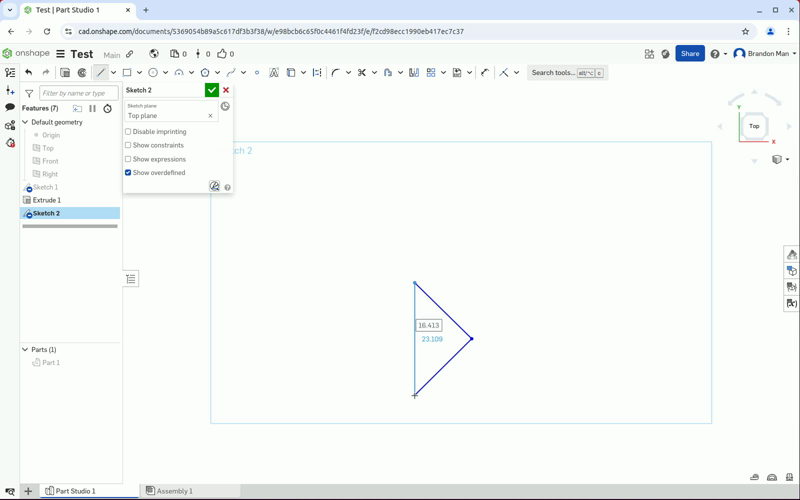
key_up(shift)
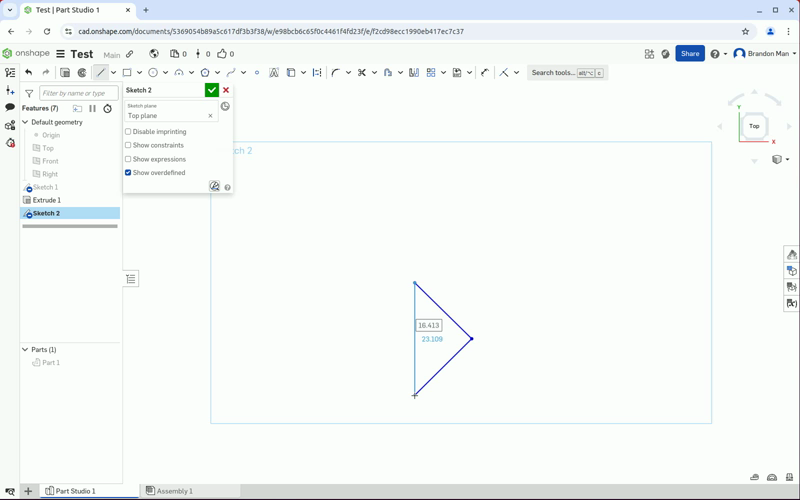
click(414, 395)
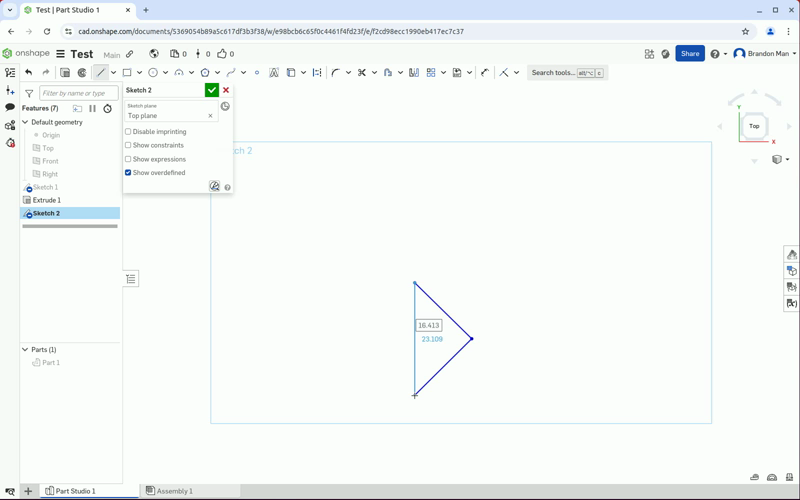
key(esc)
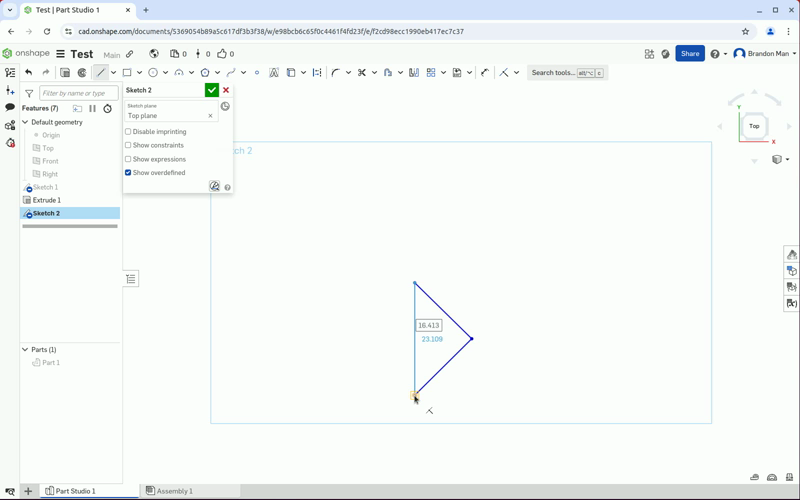
mouse_move(459, 331)
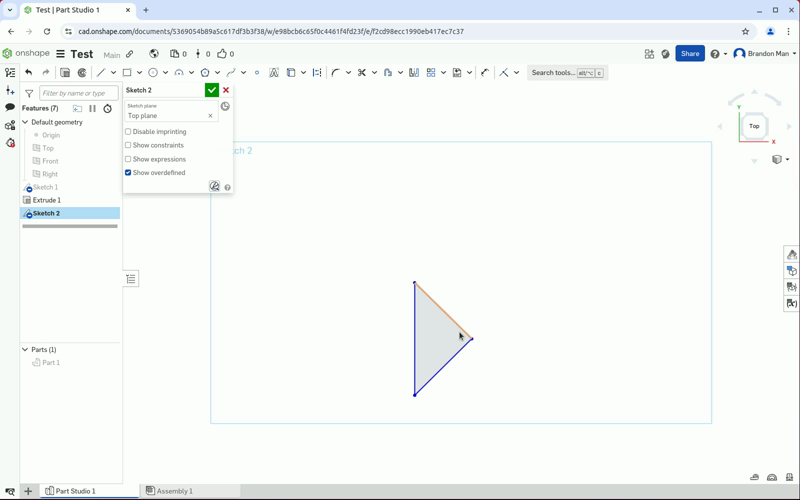
click(459, 331)
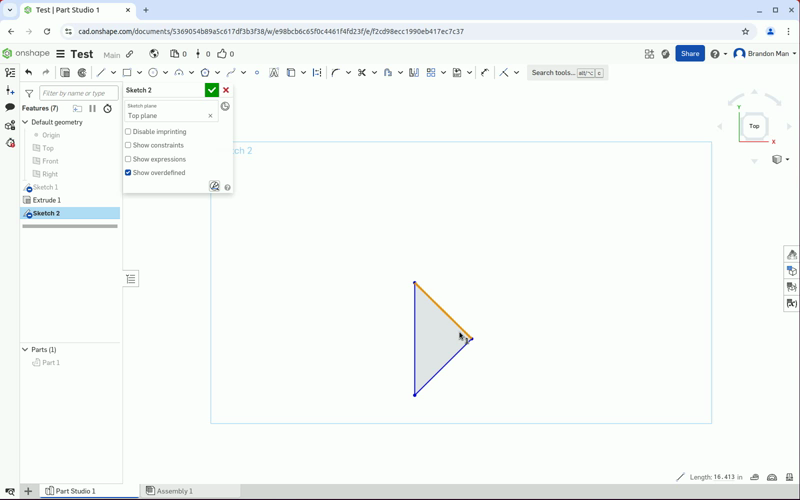
mouse_move(73, 352)
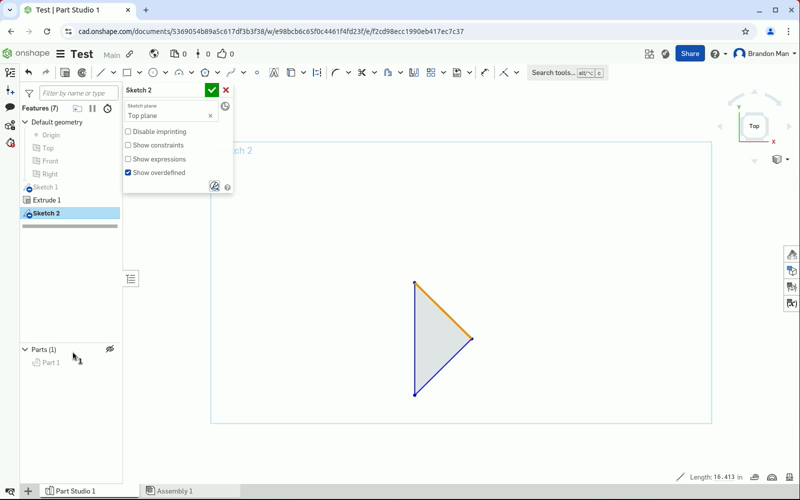
key(shift+y)
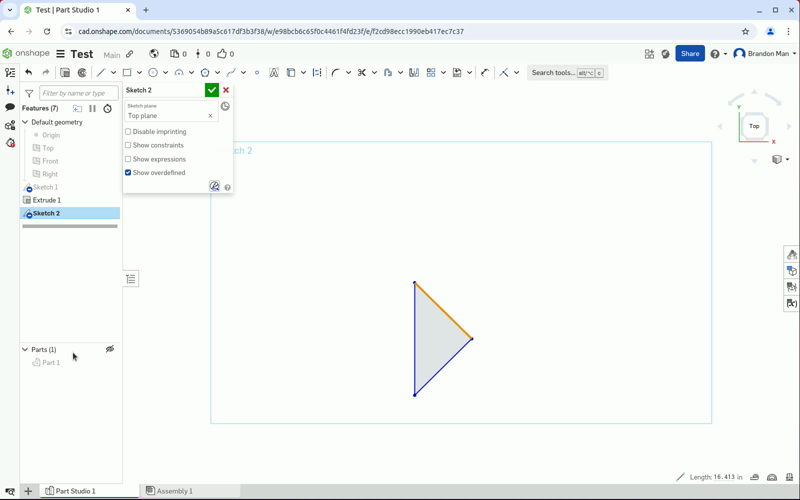
key(shift+e)
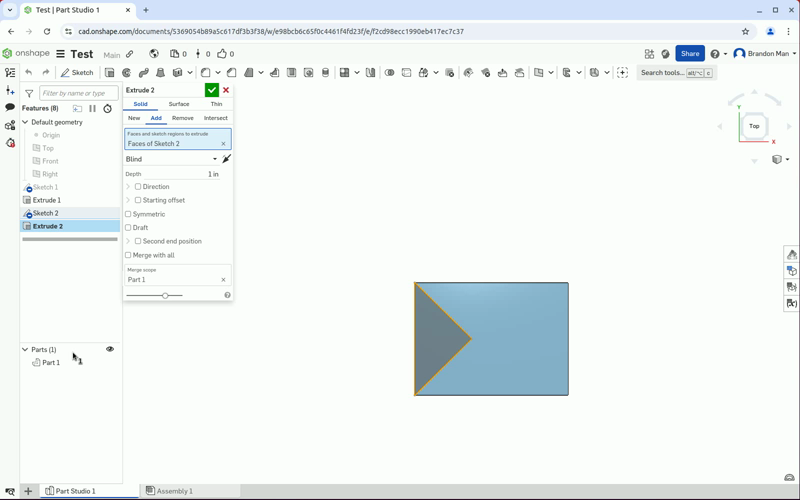
mouse_move(143, 106)
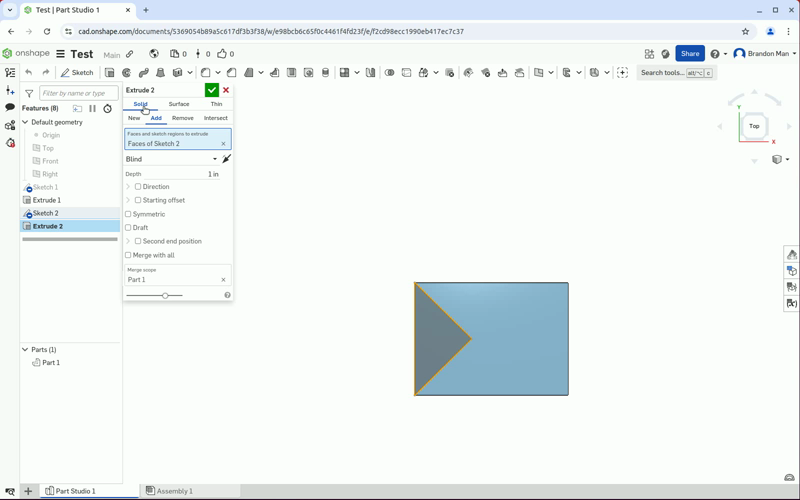
click(143, 106)
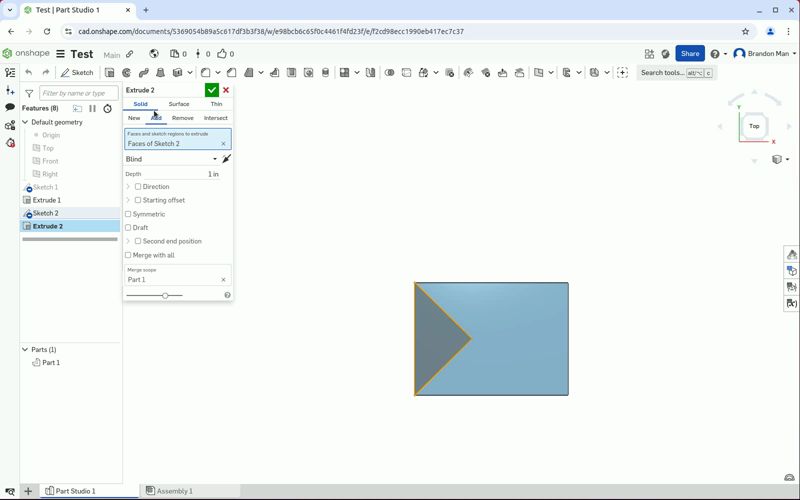
mouse_move(186, 120)
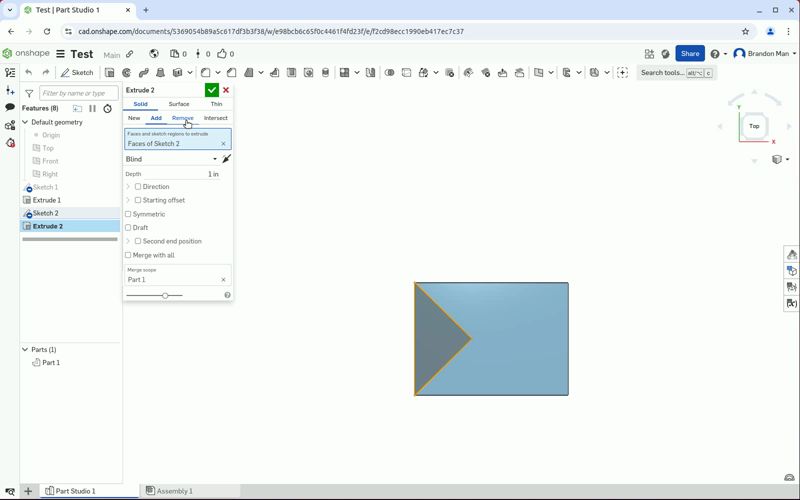
click(186, 120)
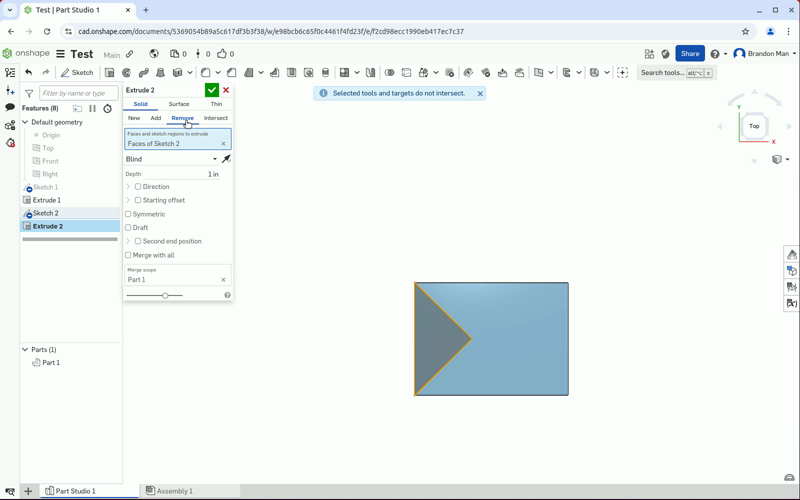
key(tab, 4)
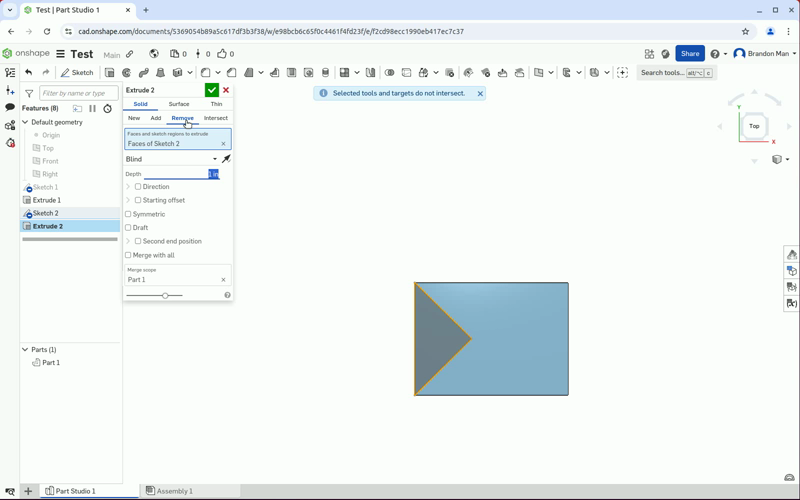
text(-8.425)
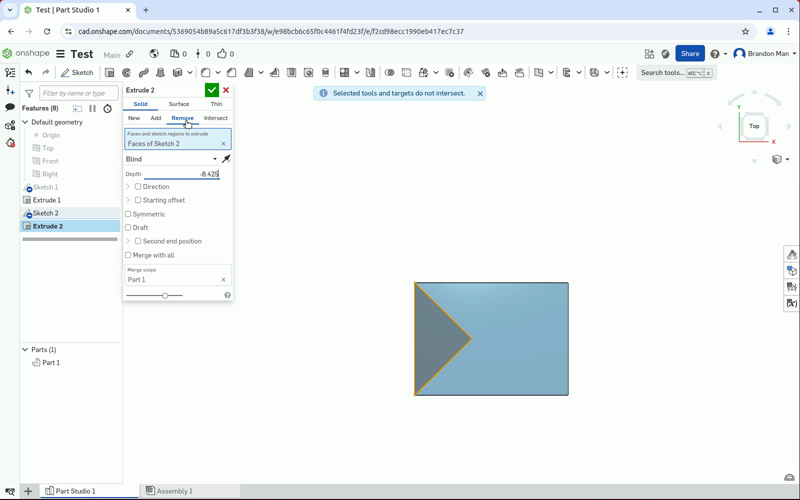
key(tab, 6)
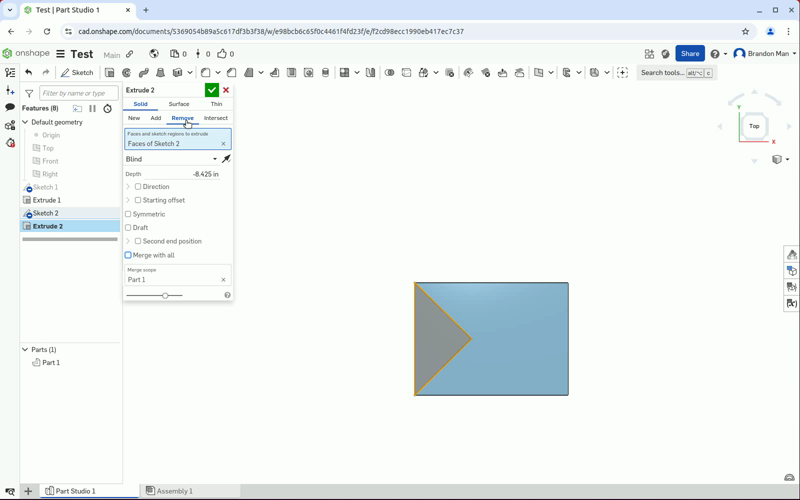
key(space)
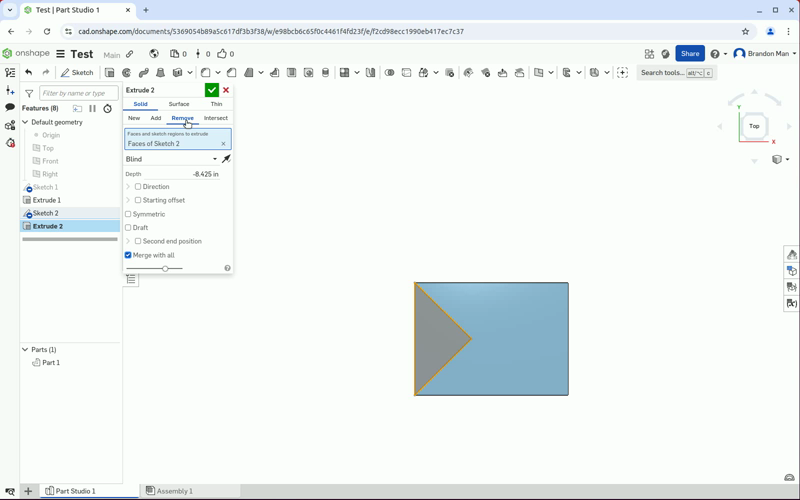
key(enter)
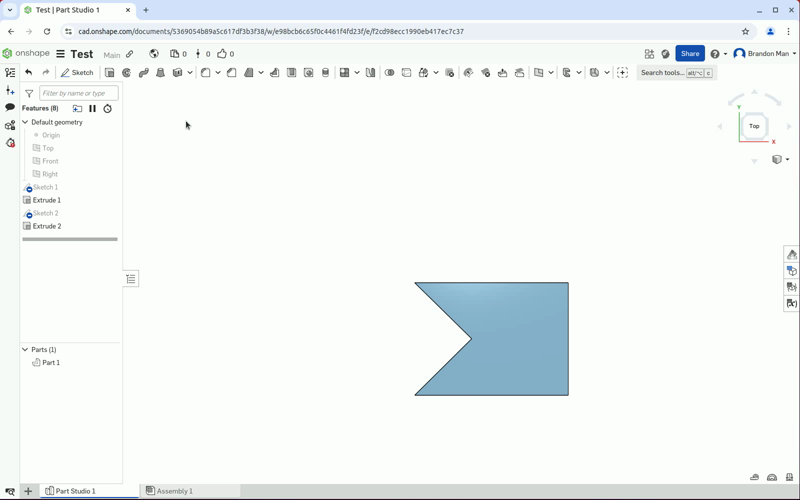
key(shift+h)
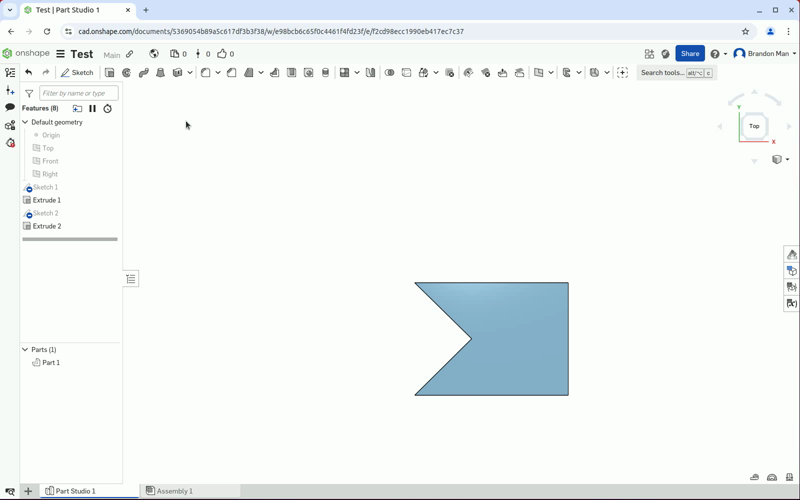
key(shift+h)
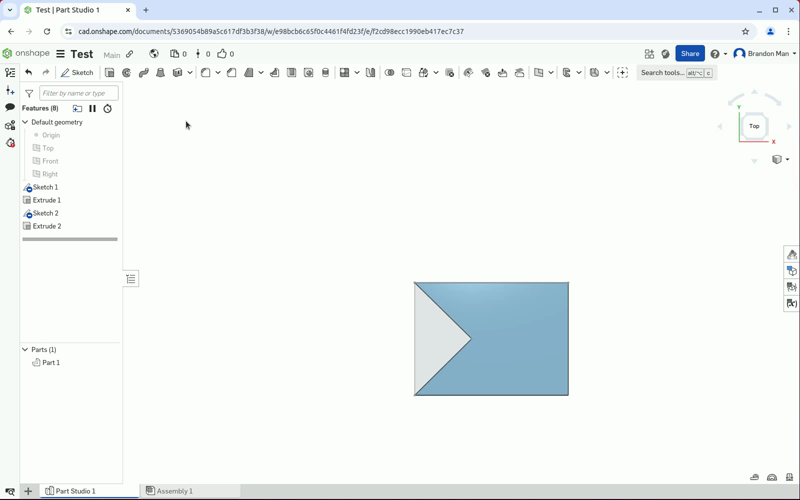
key(shift+7)
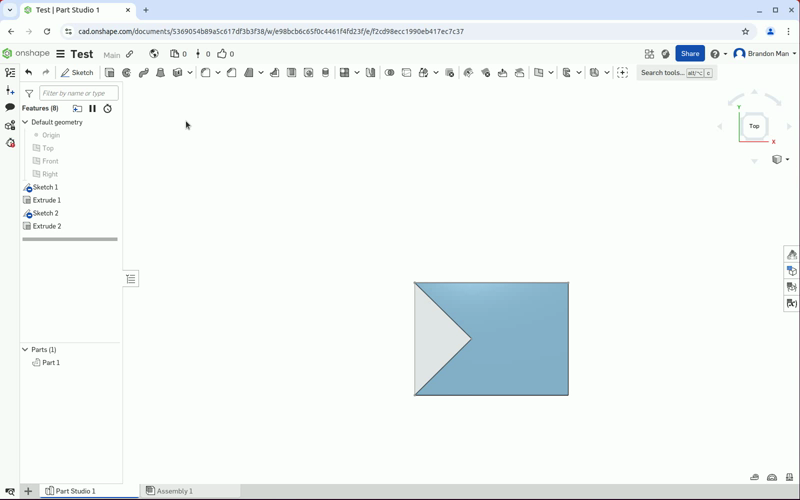
key(up, 3)
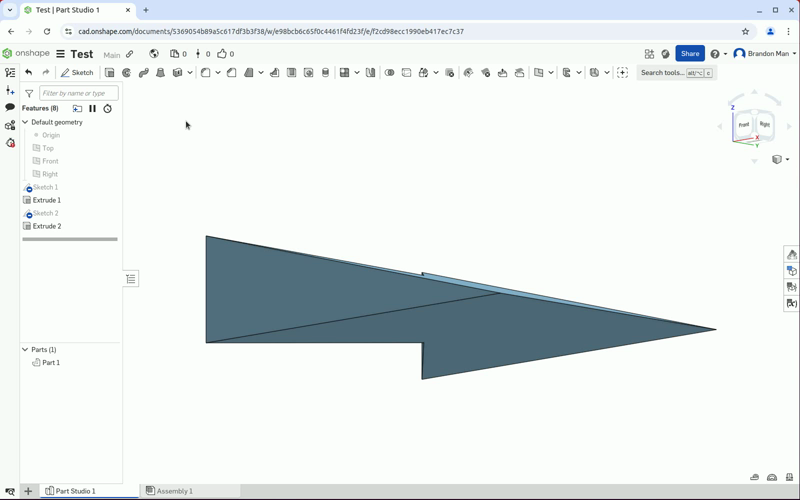
key(left, 3)
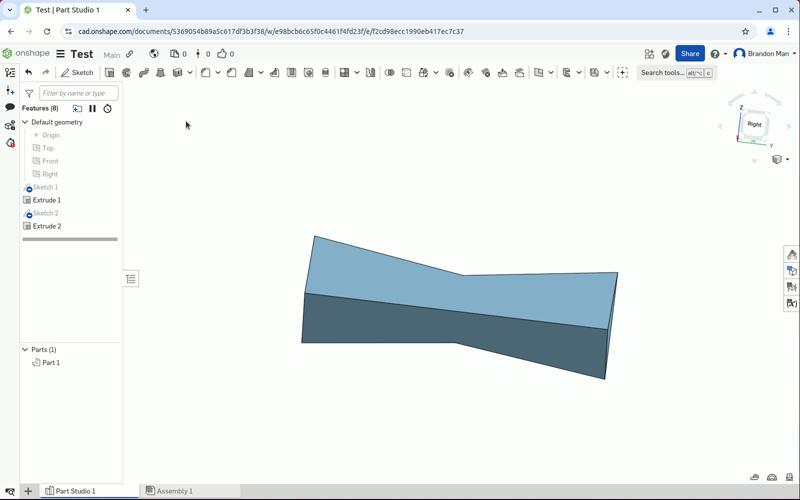
key(right, 3)
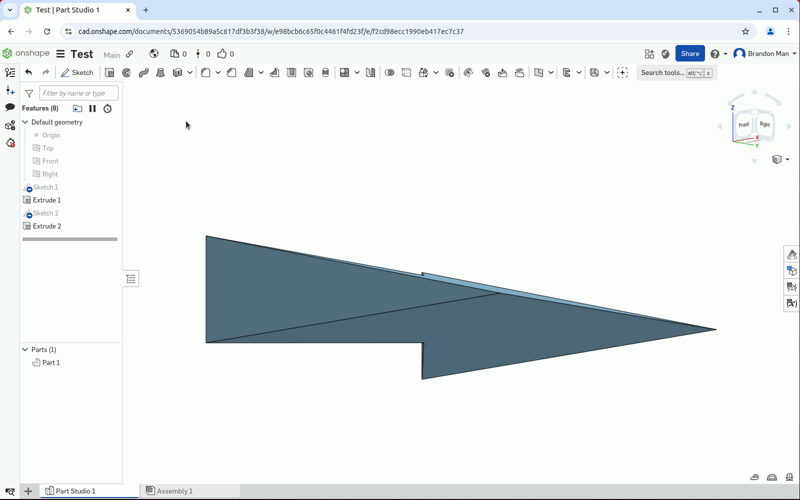
key(down, 3)
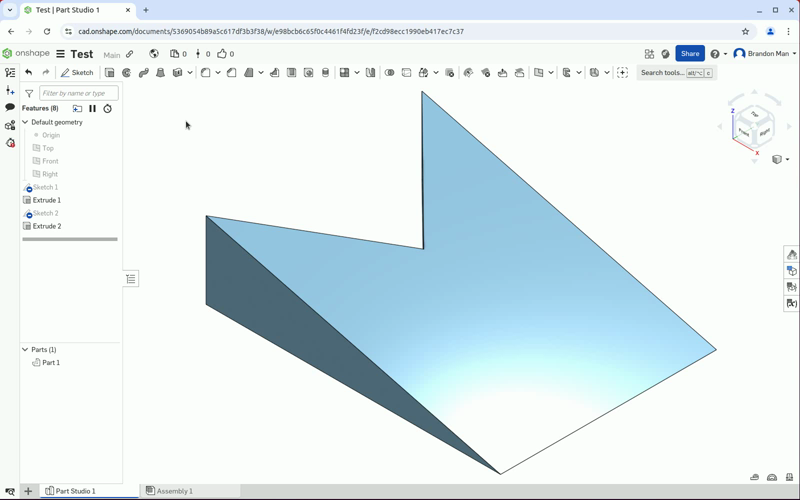
mouse_move(73, 189)
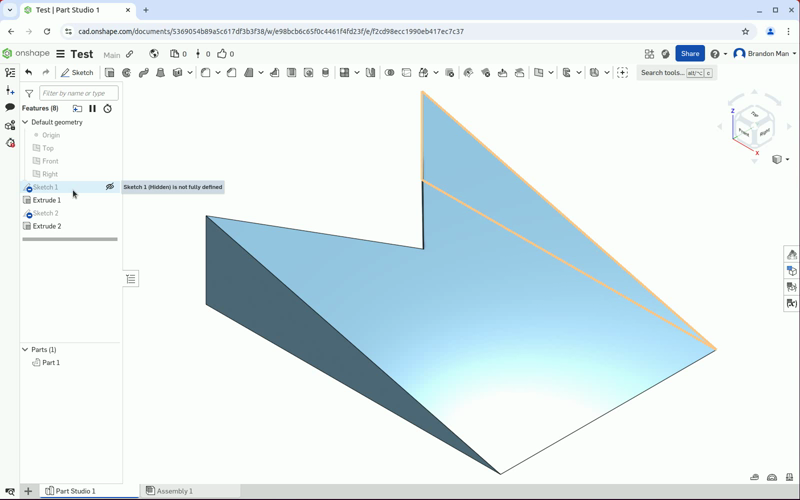
click(73, 189)